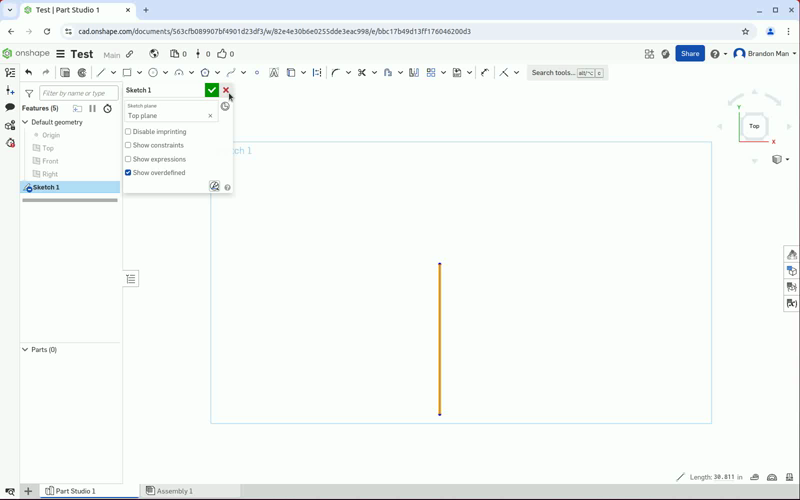
key(shift+h)
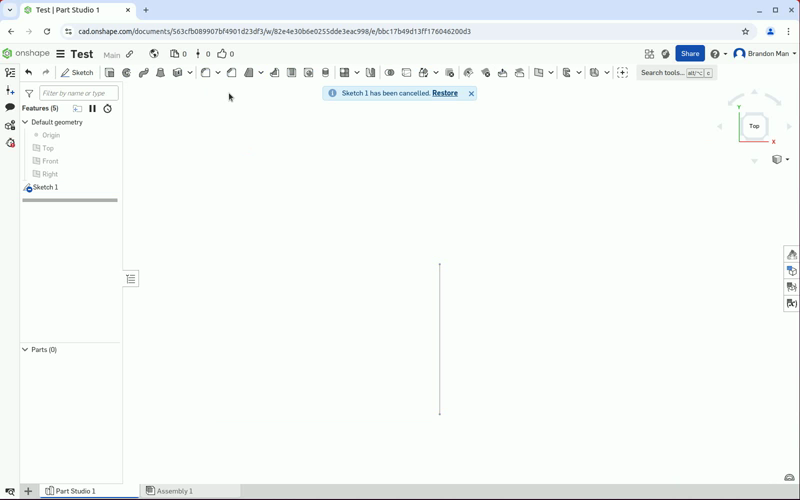
key(shift+s)
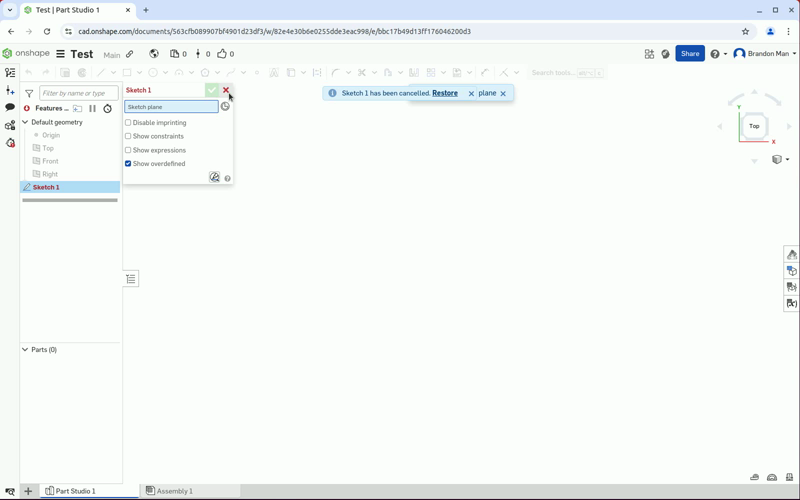
mouse_move(73, 150)
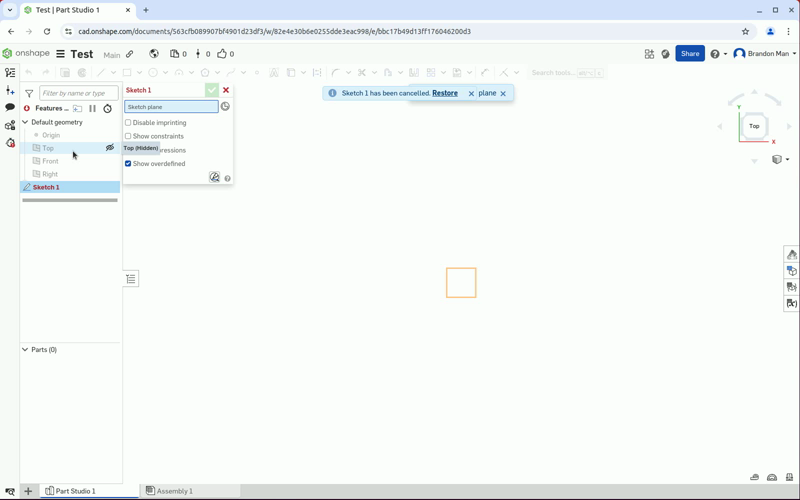
click(73, 150)
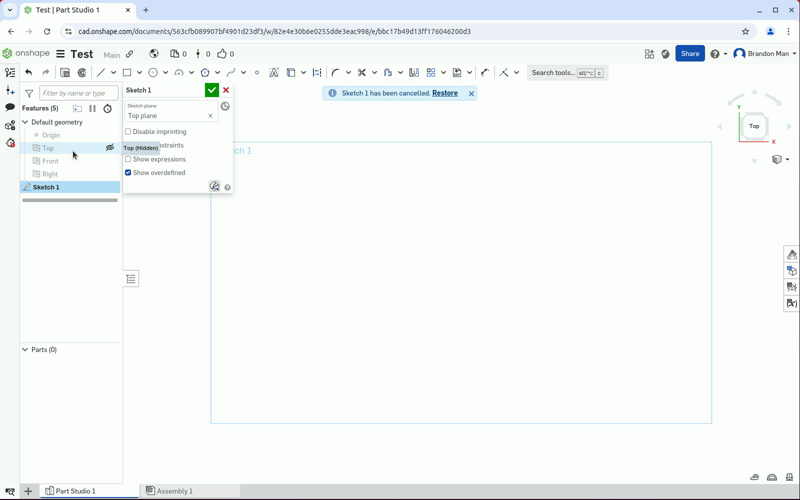
mouse_move(73, 352)
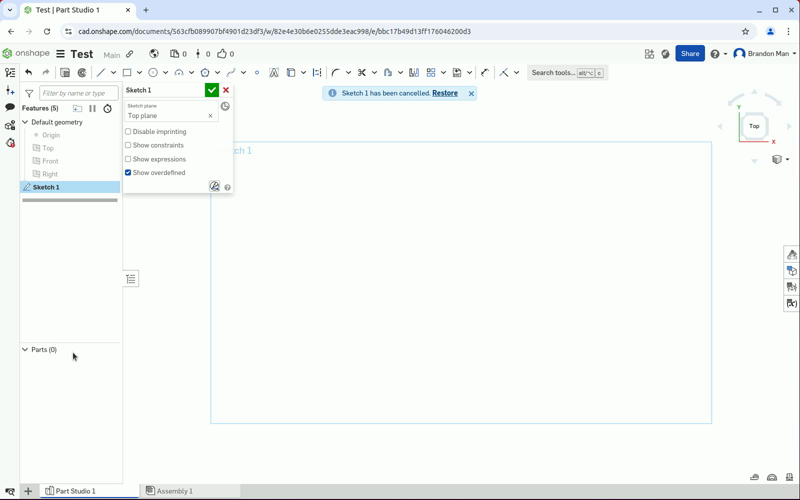
key(y)
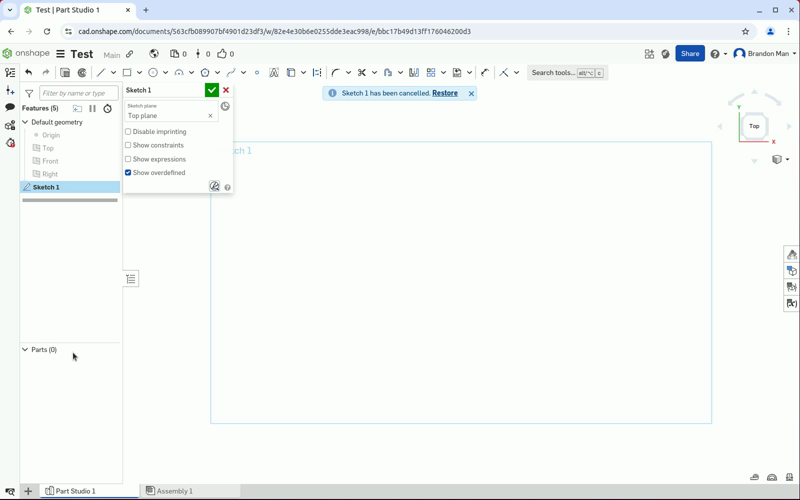
key(c)
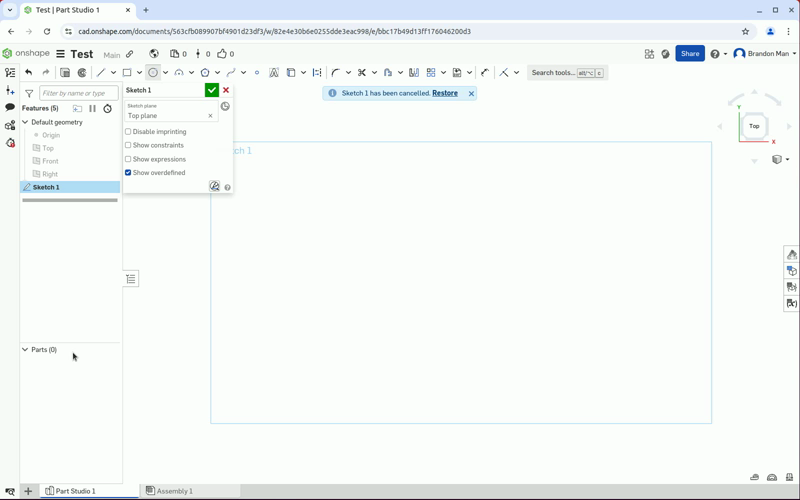
key_down(shift)
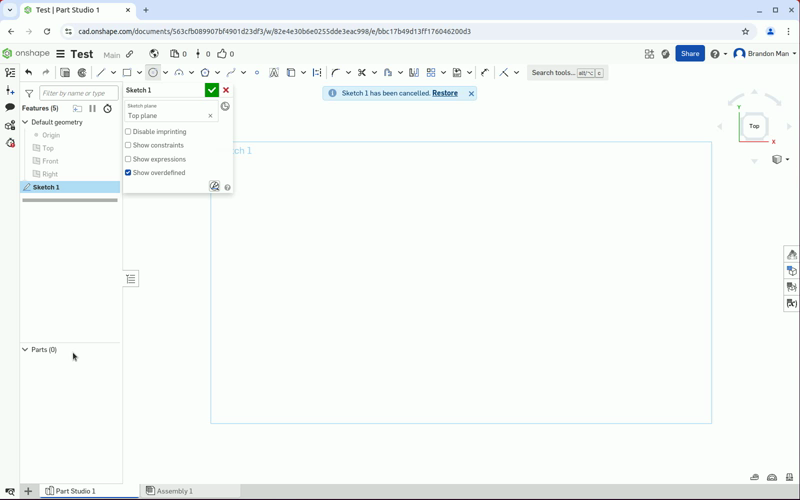
mouse_move(392, 282)
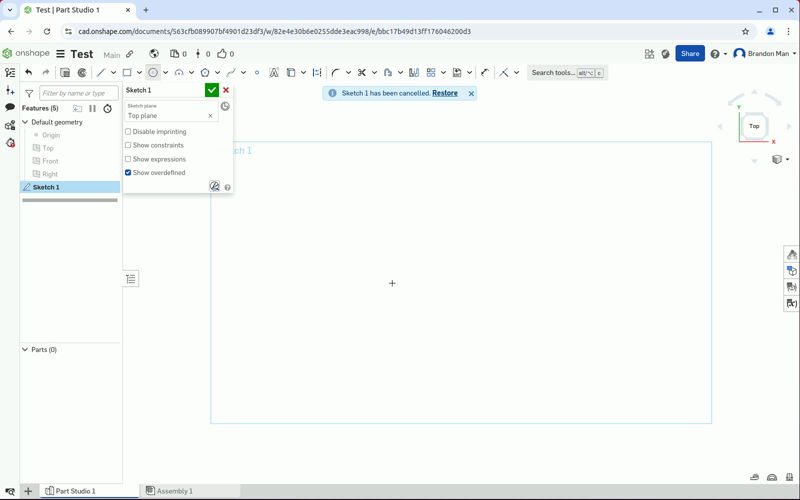
click(392, 282)
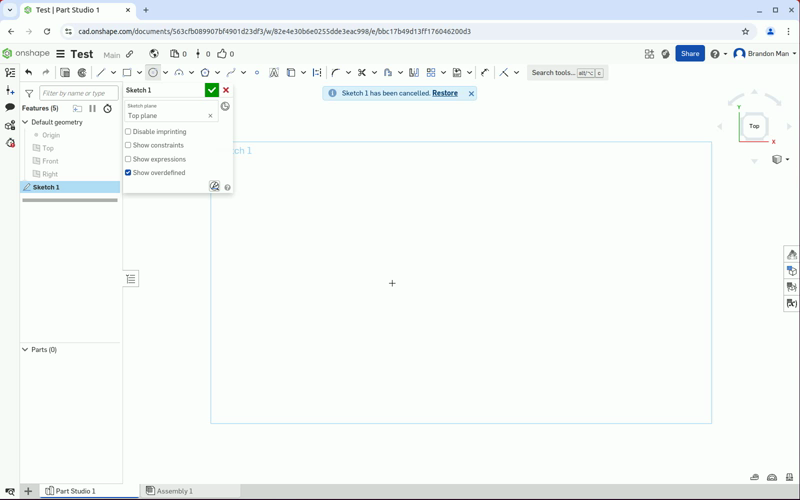
key_up(shift)
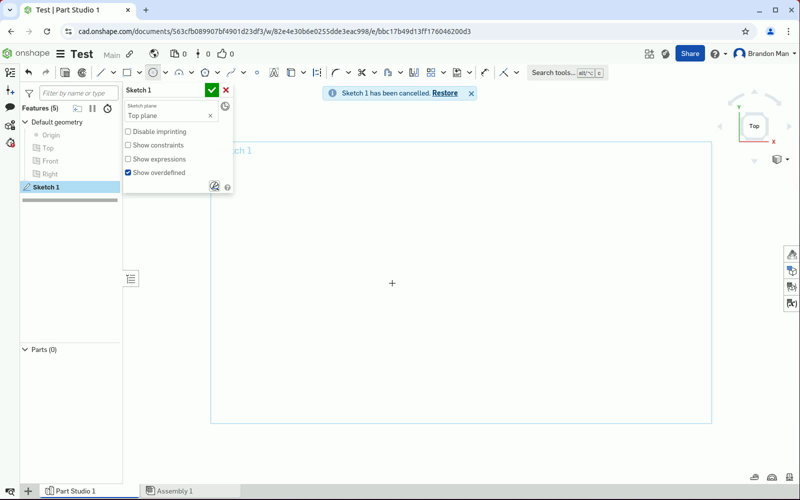
mouse_move(435, 282)
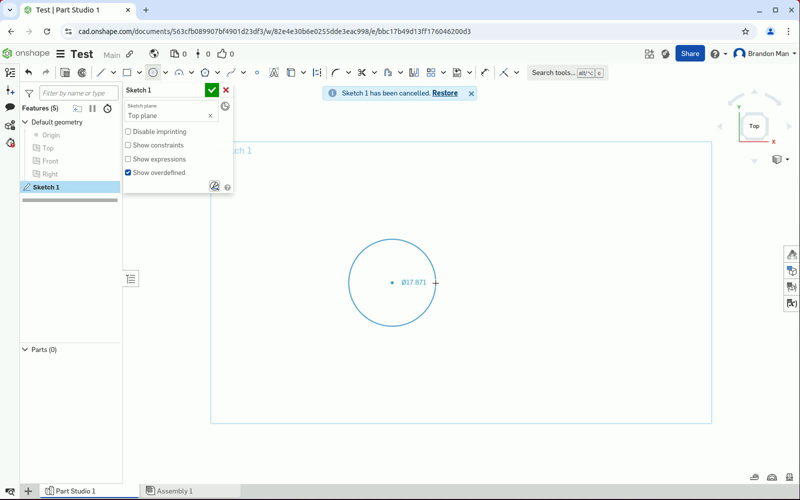
click(435, 282)
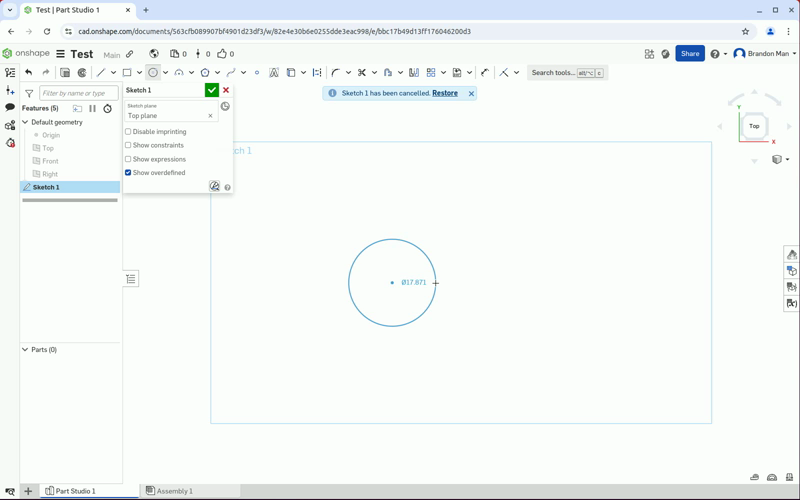
key(esc)
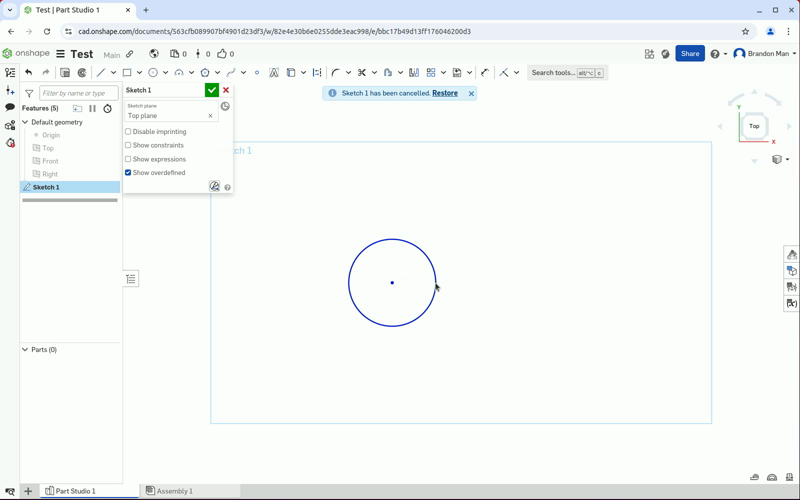
key(c)
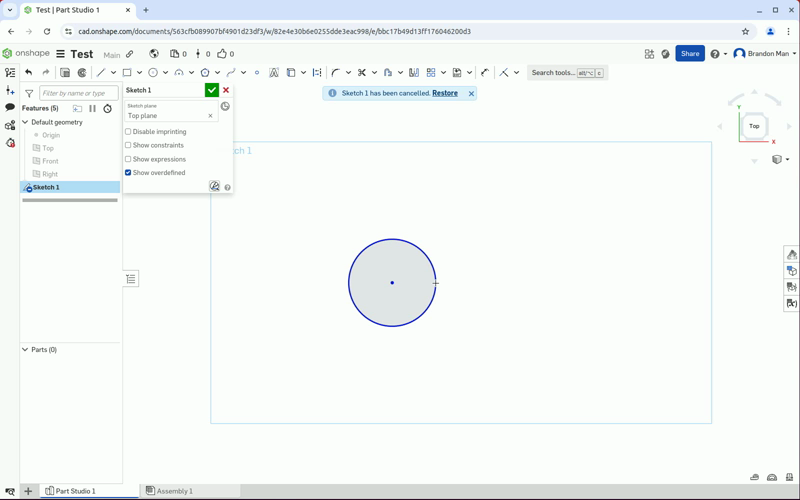
key_down(shift)
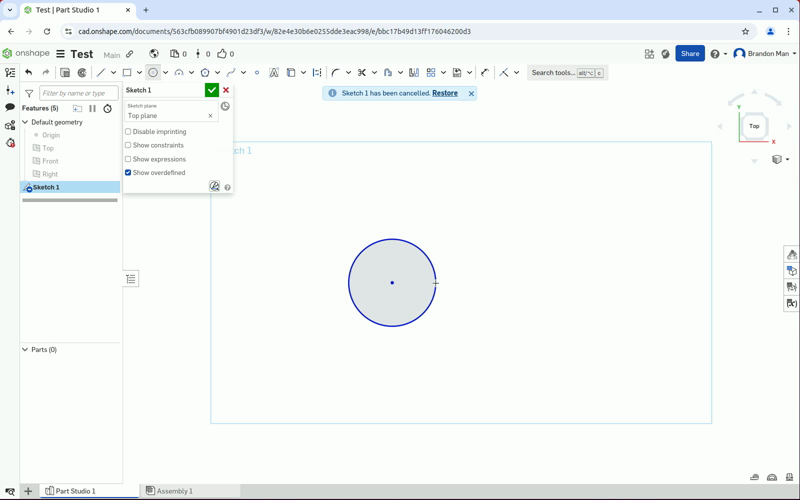
mouse_move(392, 282)
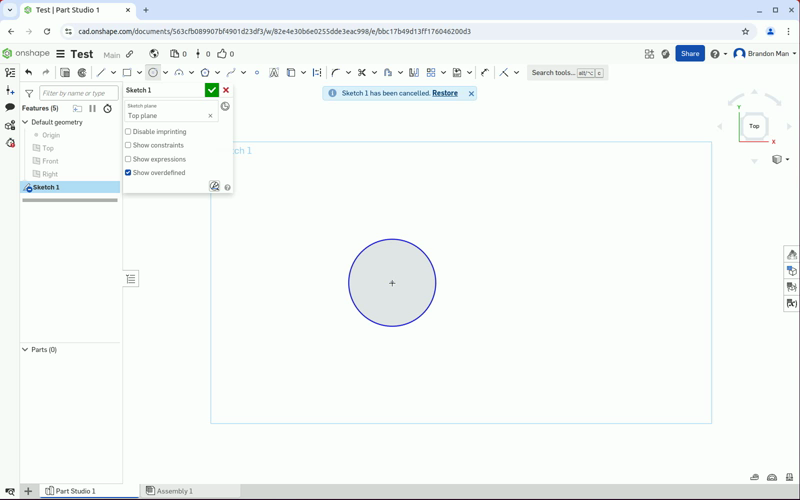
click(392, 282)
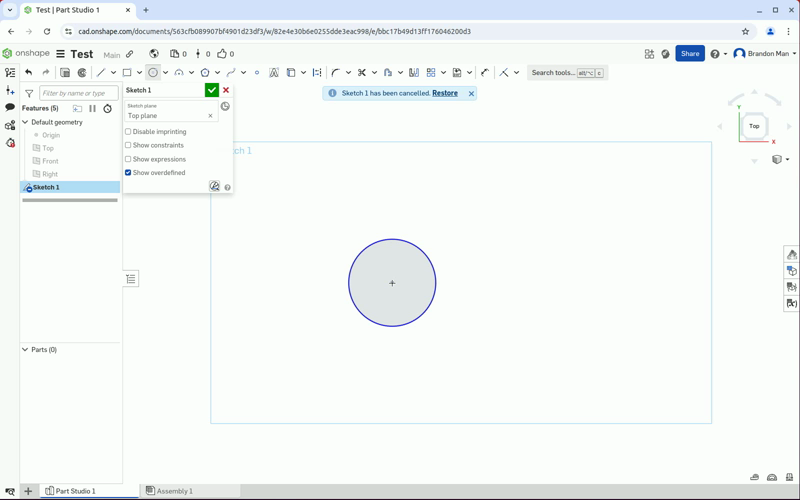
key_up(shift)
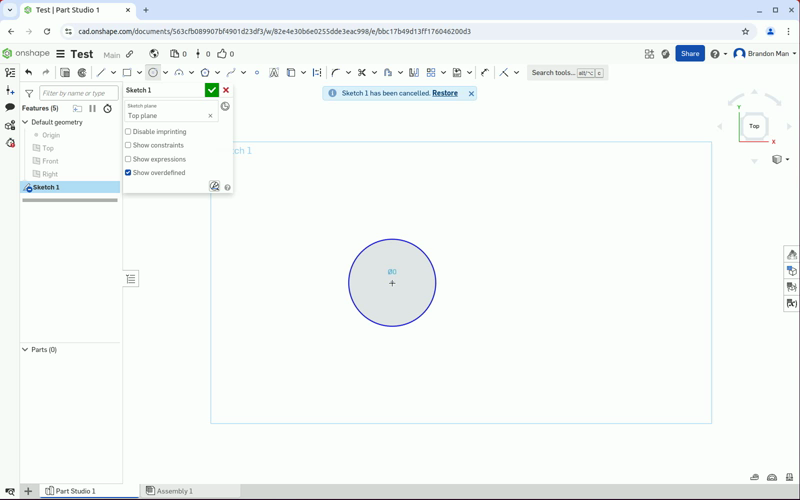
mouse_move(415, 282)
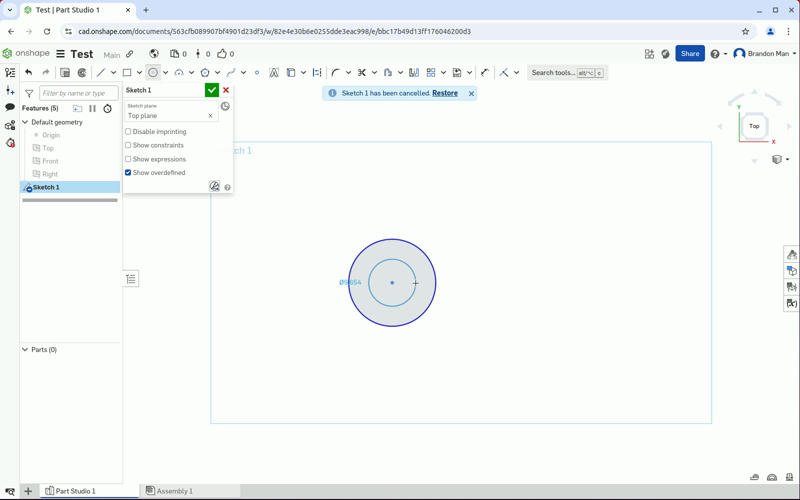
click(415, 282)
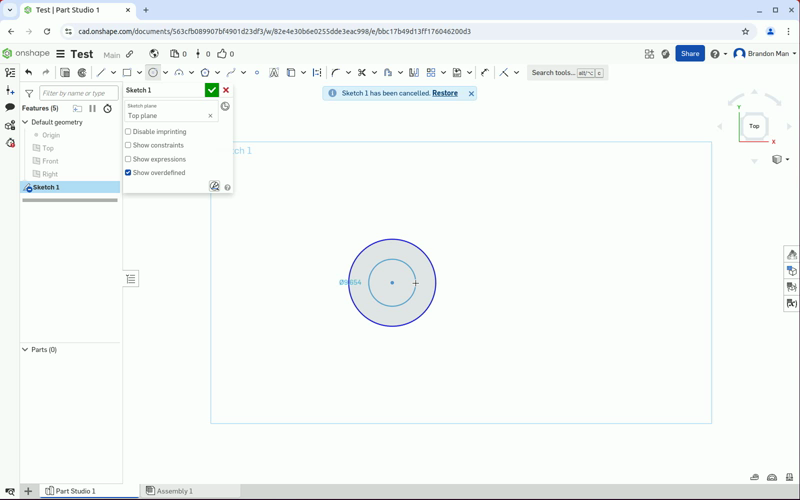
key(esc)
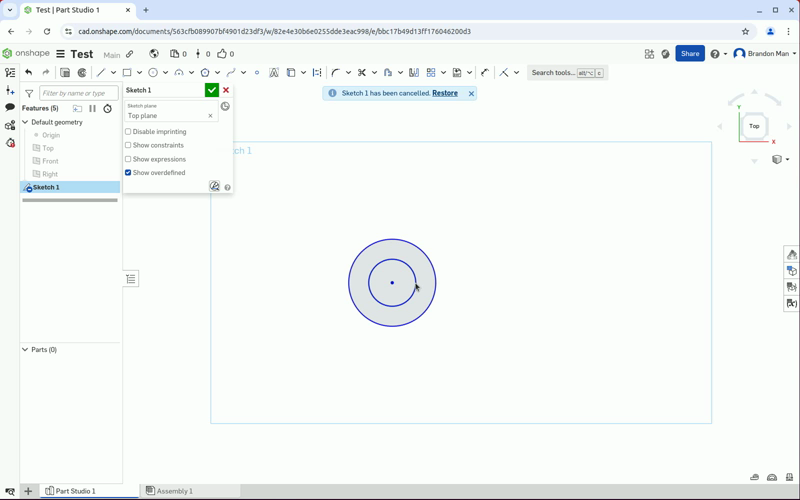
mouse_move(417, 300)
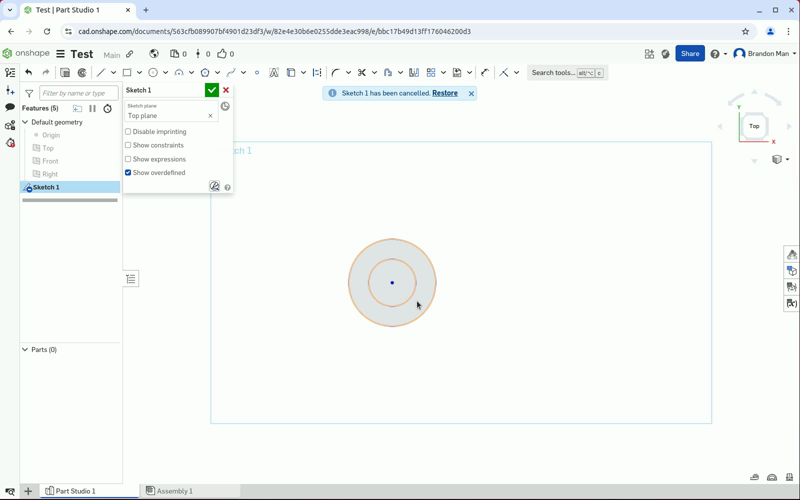
click(417, 300)
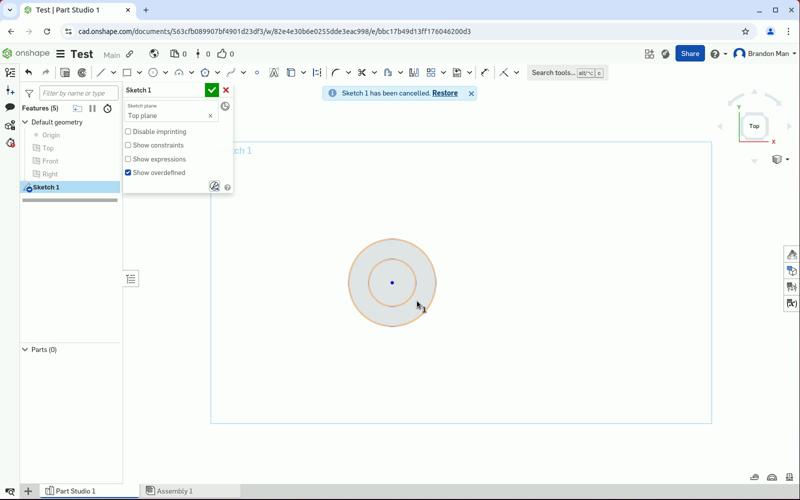
mouse_move(73, 352)
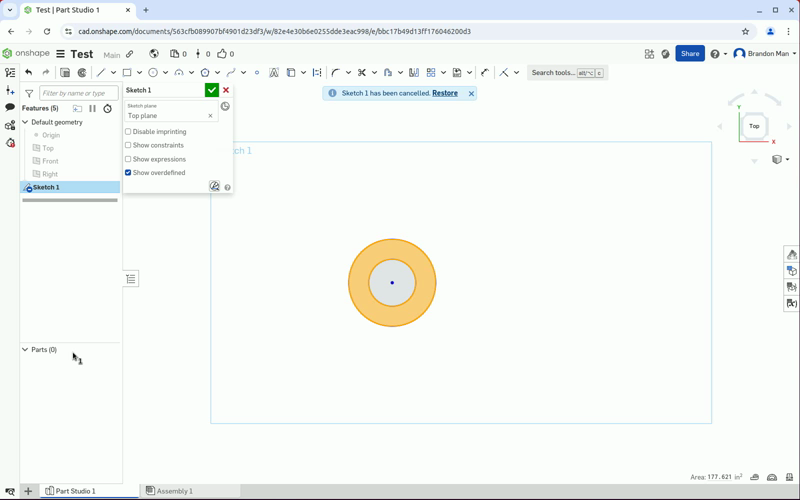
key(shift+y)
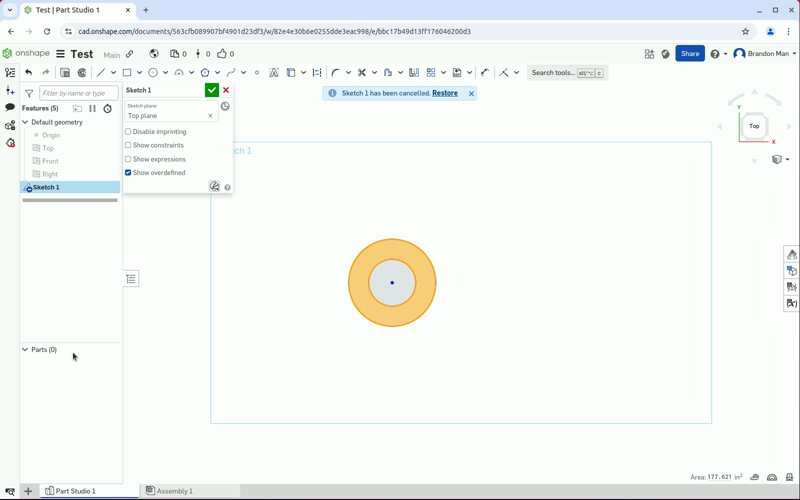
key(shift+e)
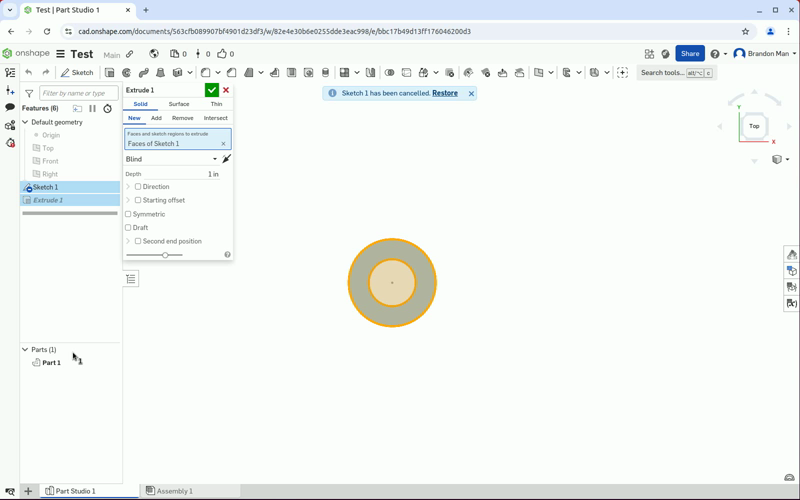
mouse_move(143, 106)
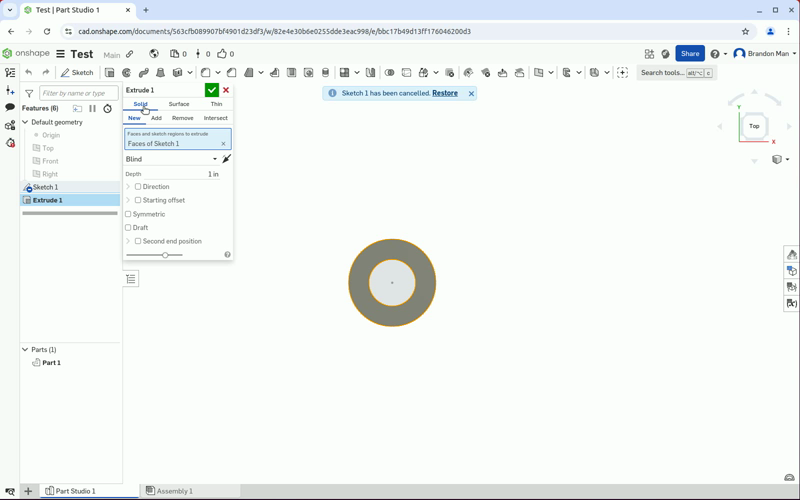
click(143, 106)
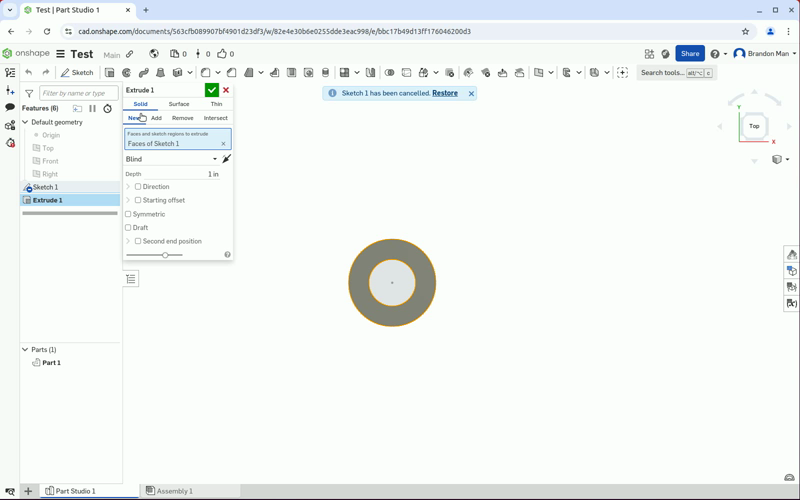
mouse_move(137, 120)
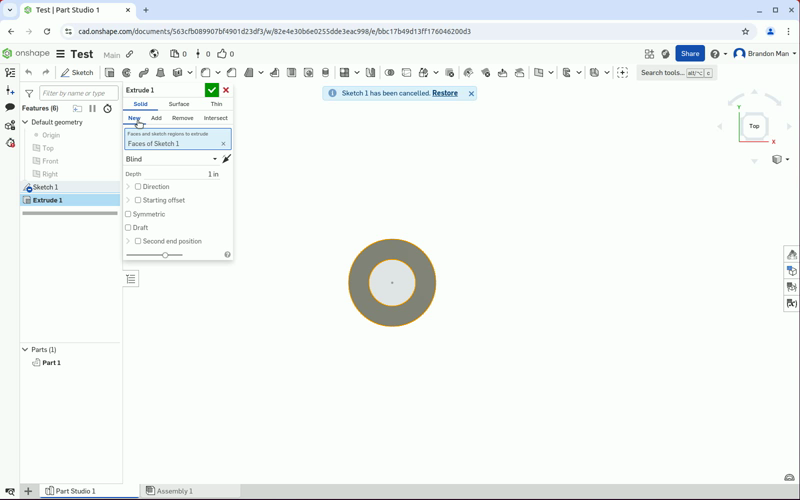
click(137, 120)
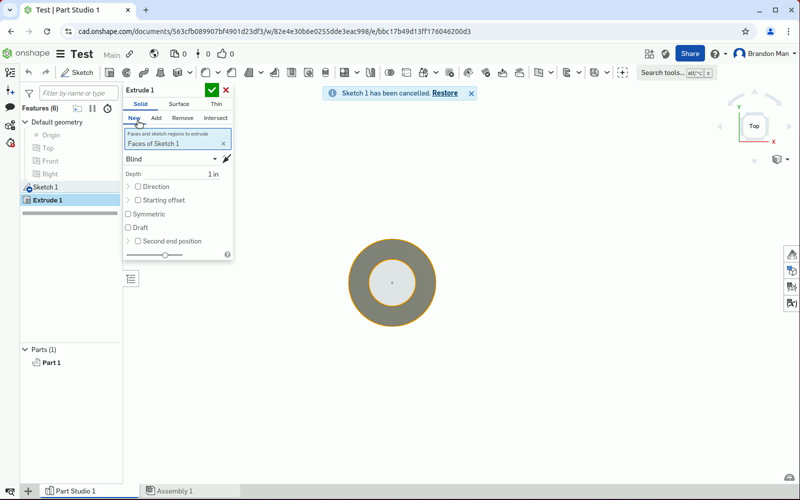
key(tab, 4)
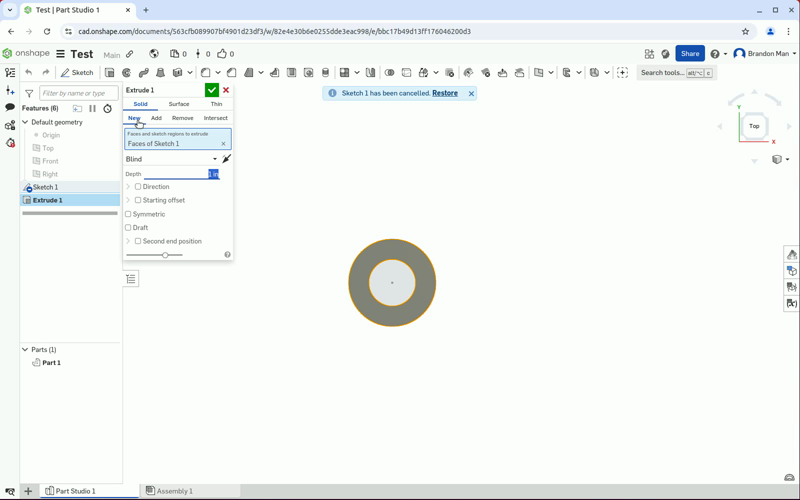
text(13.48)
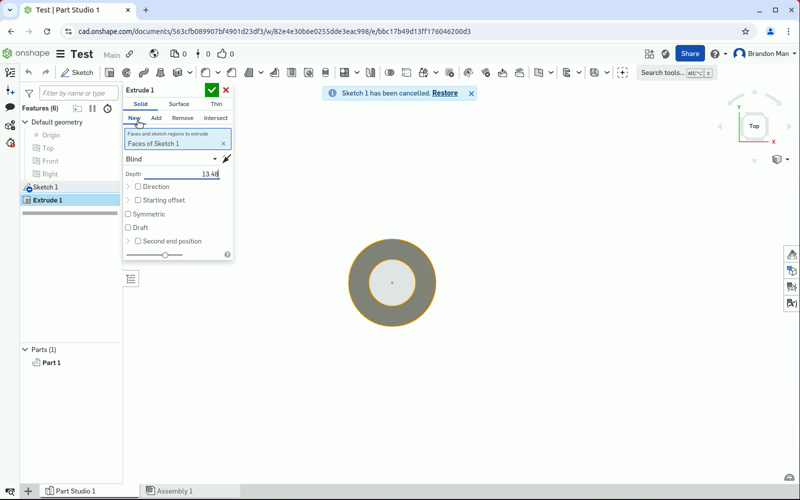
key(enter)
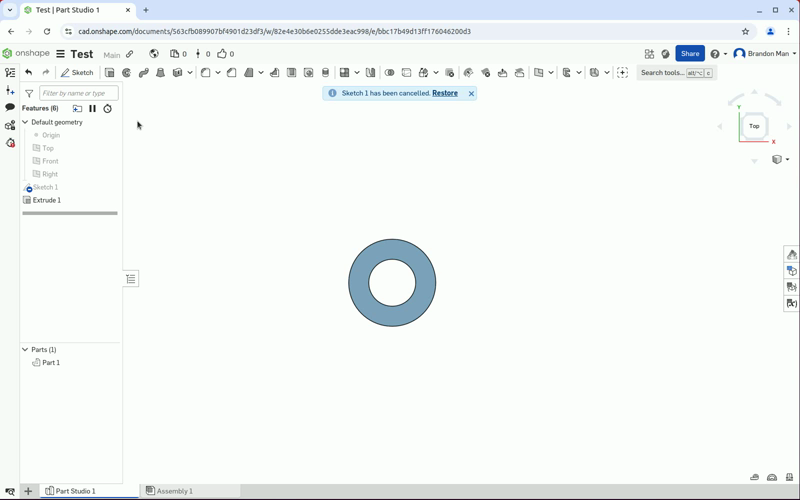
key(shift+h)
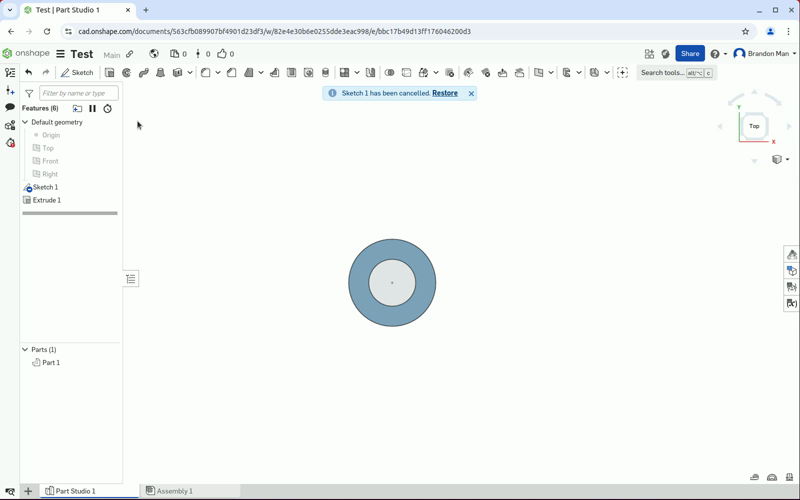
key(shift+h)
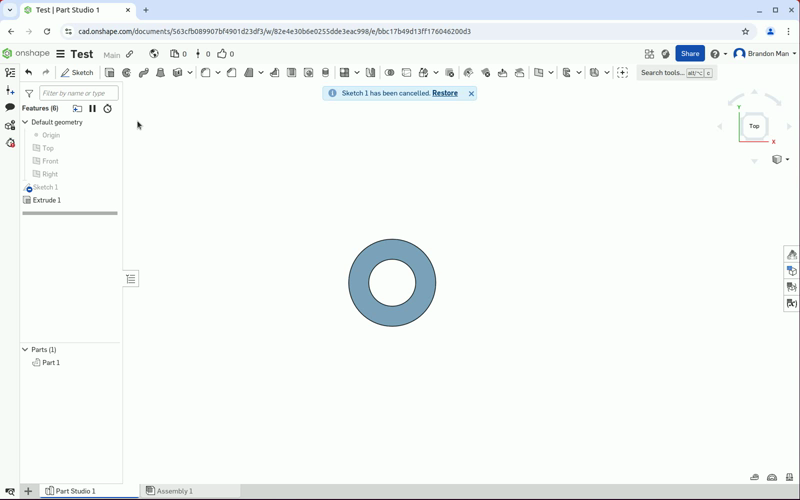
mouse_move(73, 189)
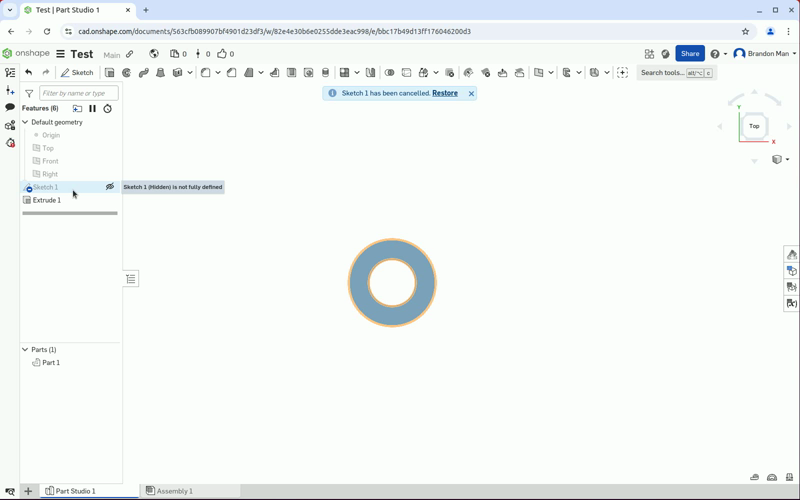
click(73, 189)
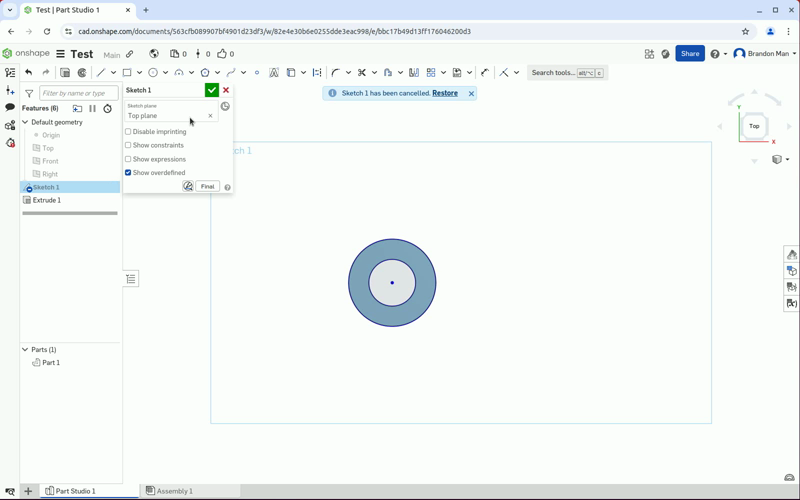
mouse_move(229, 92)
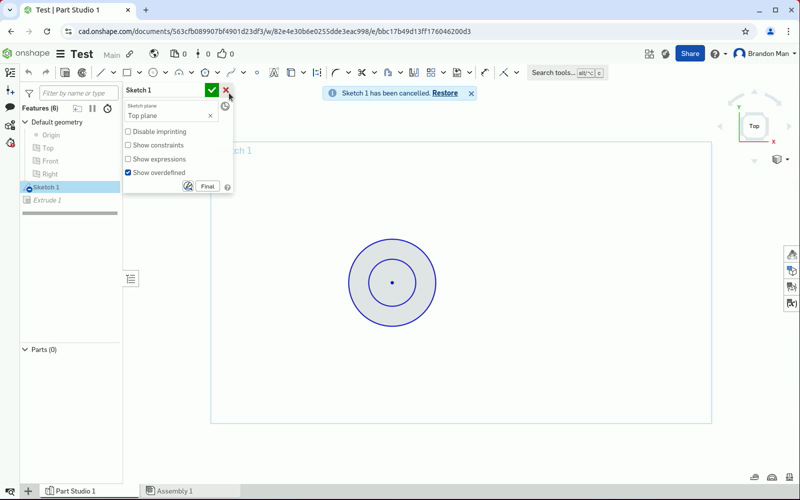
click(229, 92)
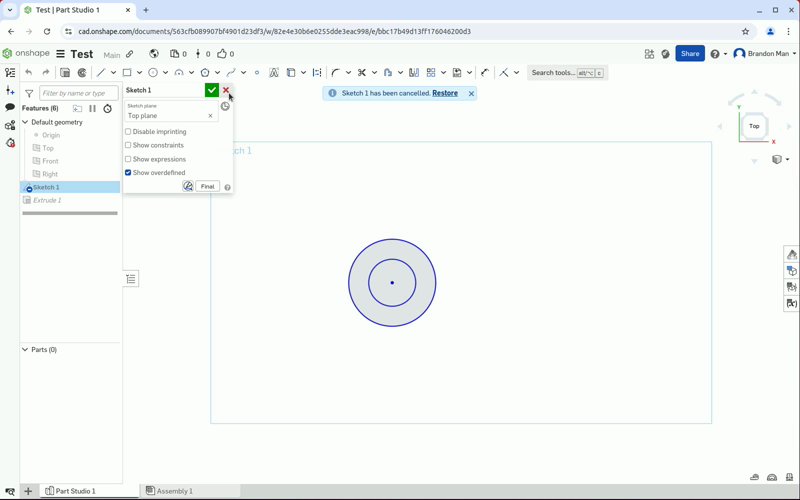
key(shift+s)
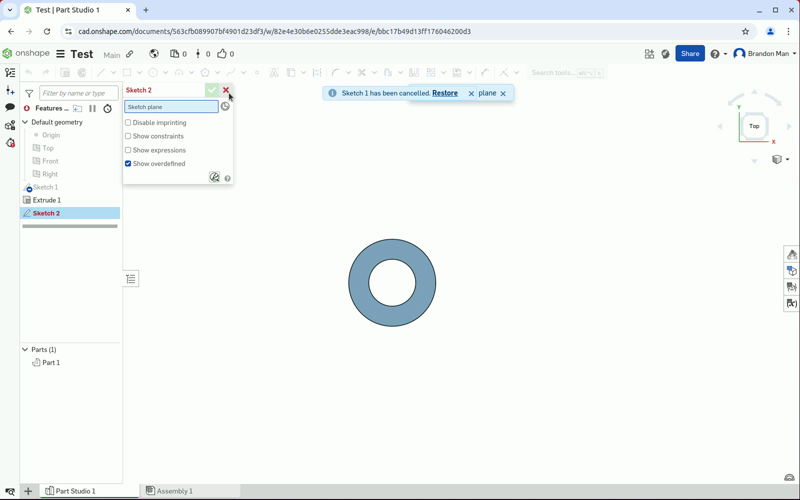
mouse_move(73, 150)
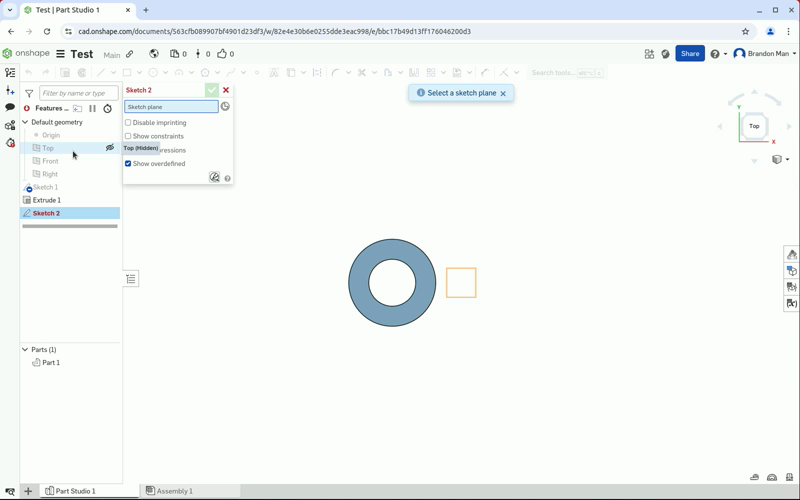
click(73, 150)
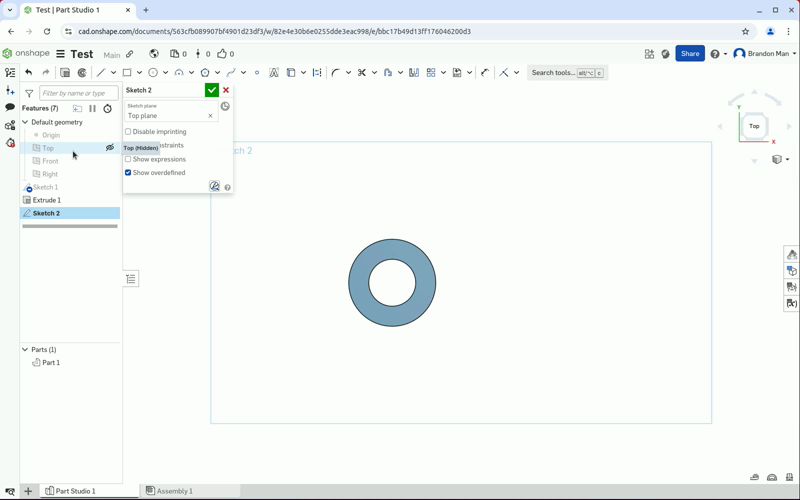
mouse_move(73, 352)
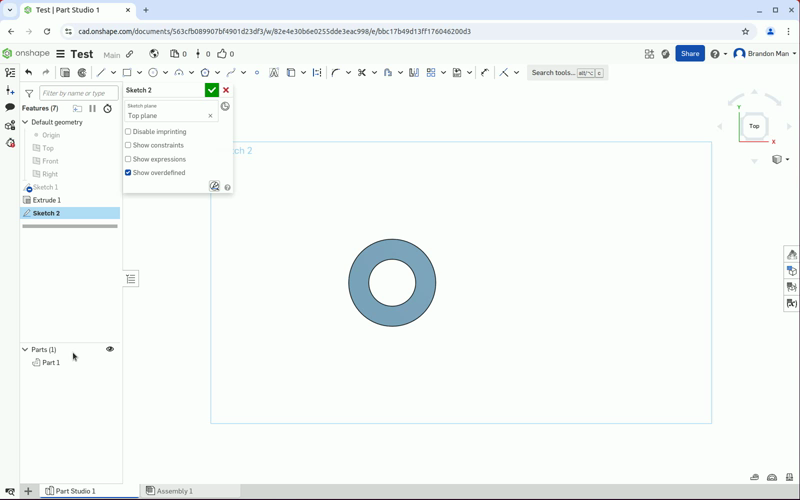
key(y)
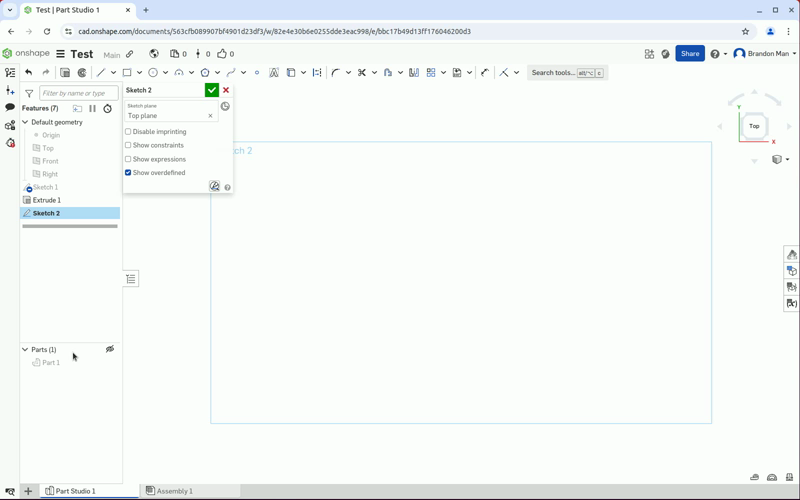
key(l)
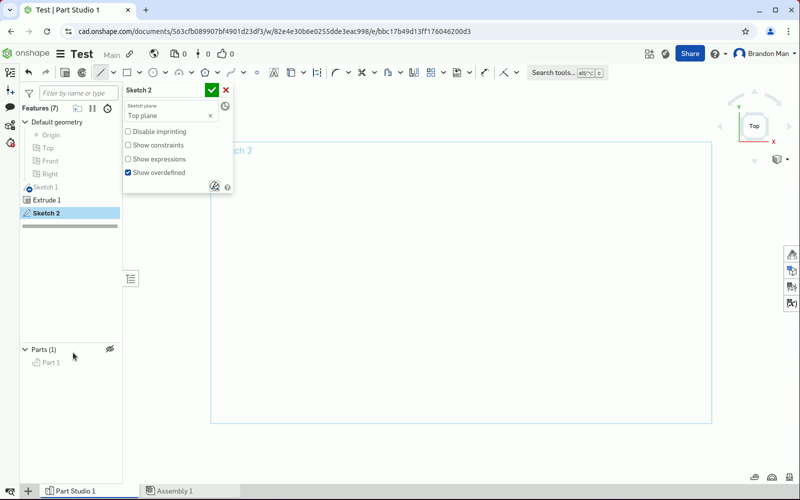
key_down(shift)
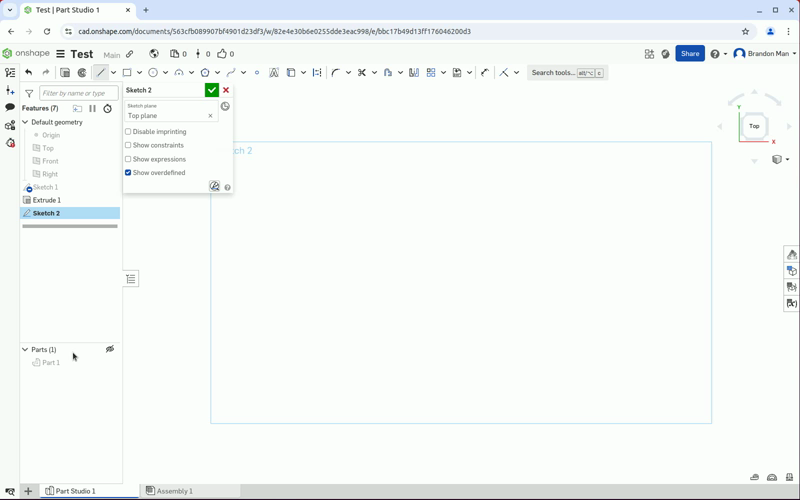
mouse_move(391, 326)
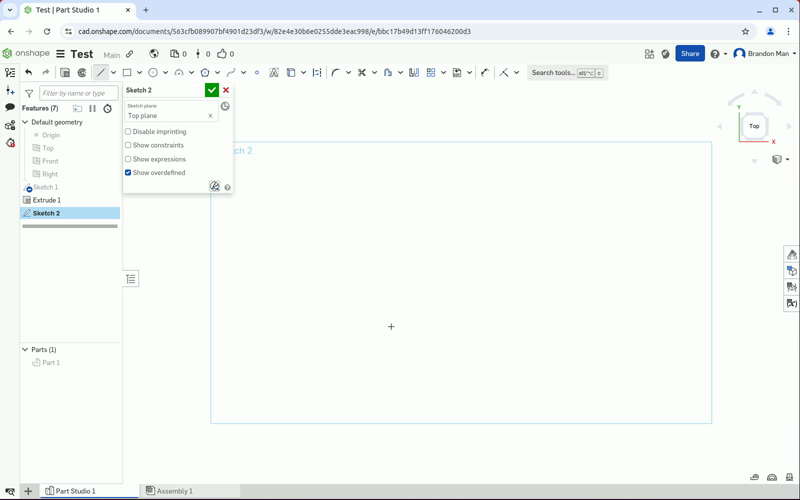
click(391, 326)
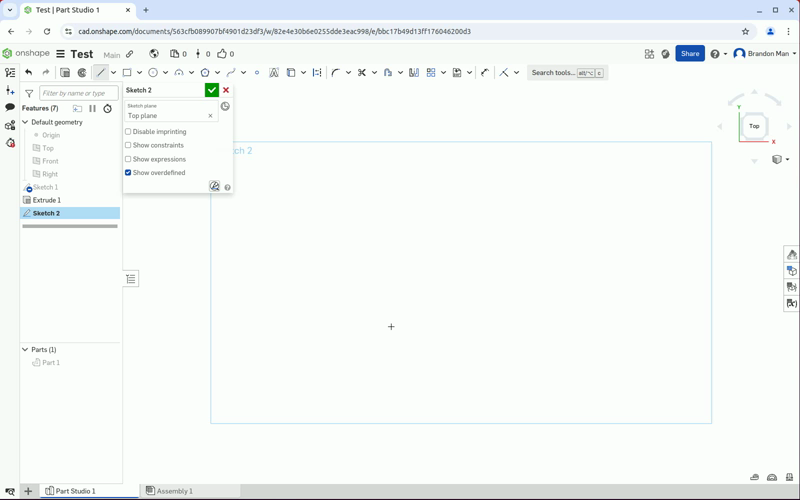
key_up(shift)
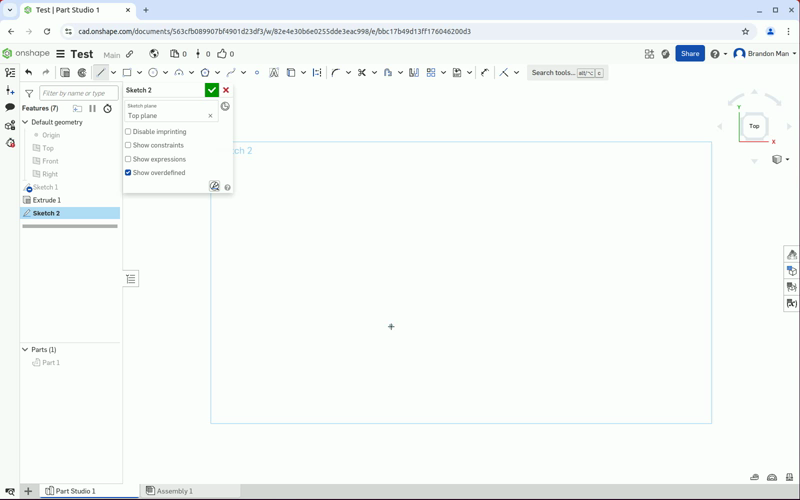
key_down(shift)
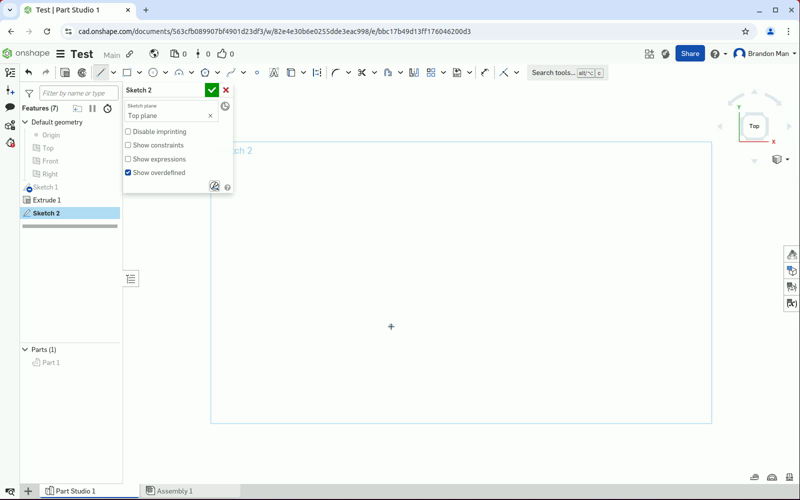
mouse_move(529, 324)
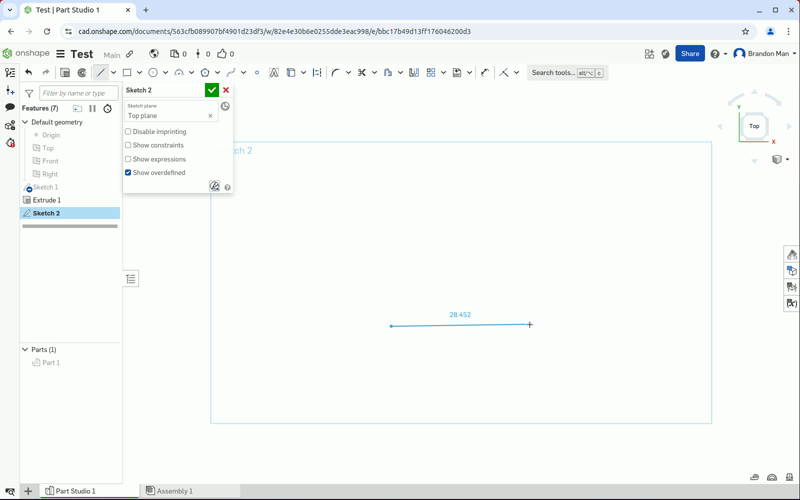
click(529, 324)
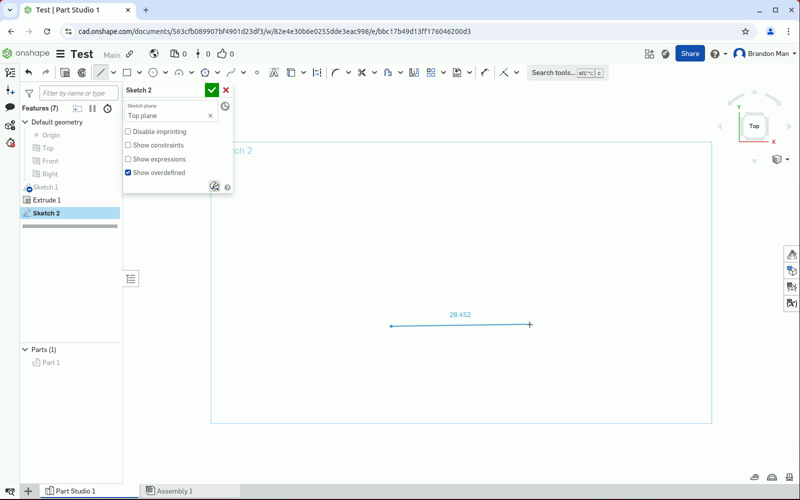
key_up(shift)
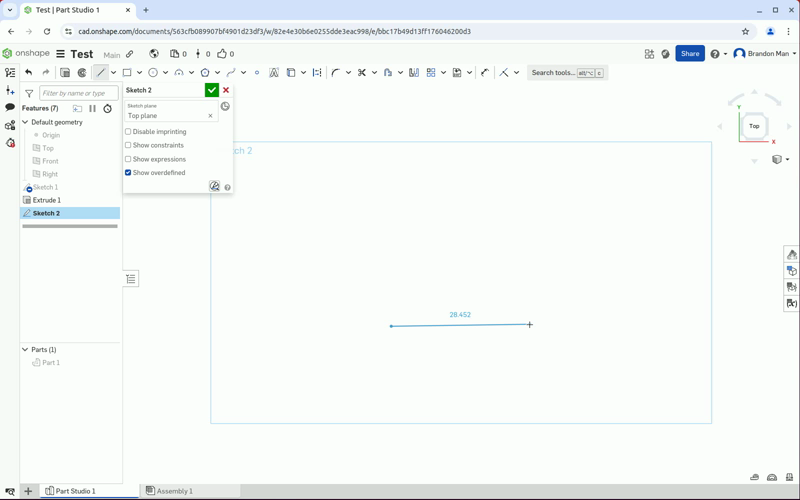
key(esc)
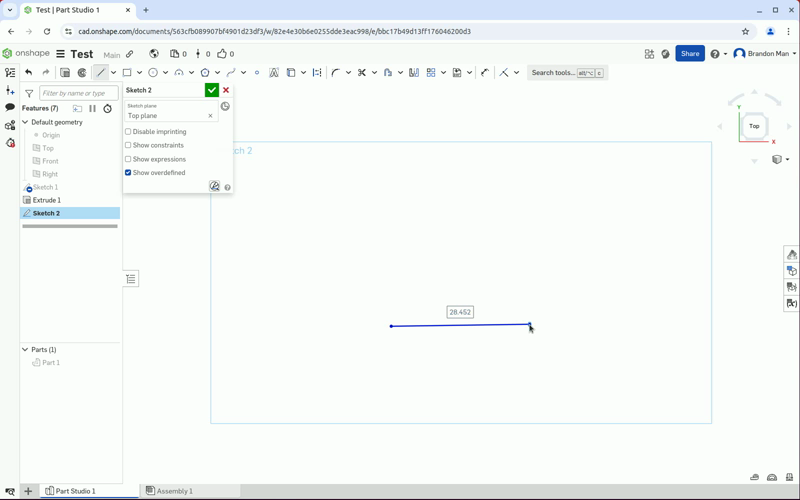
key(a)
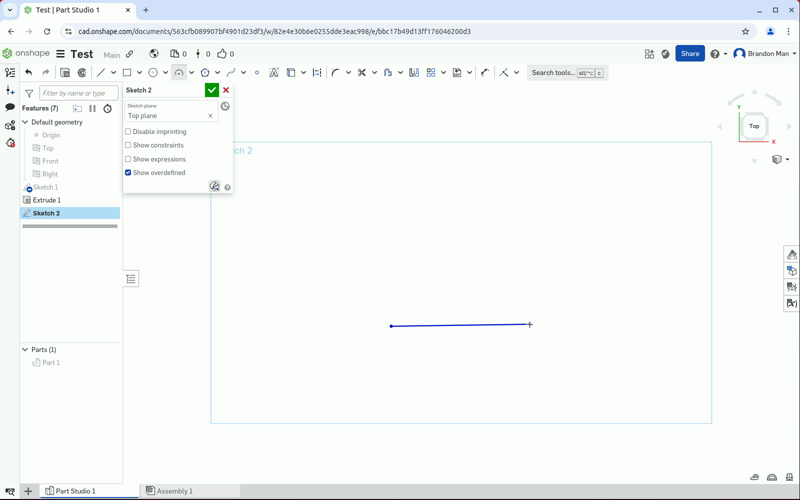
mouse_move(529, 324)
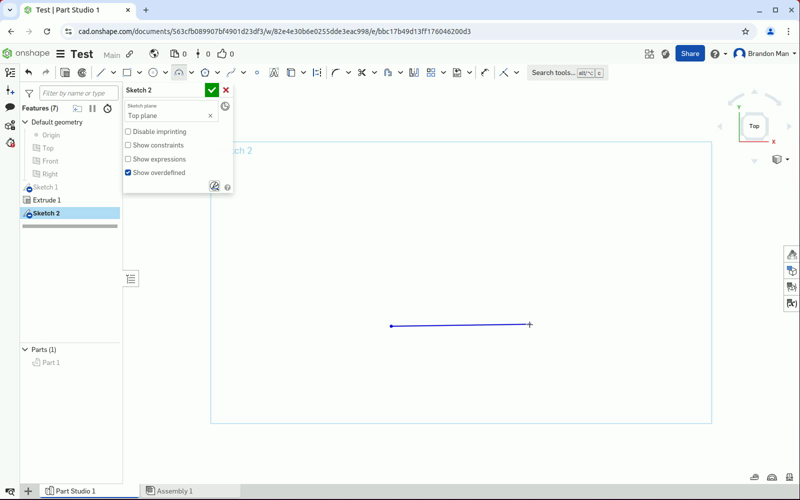
click(529, 324)
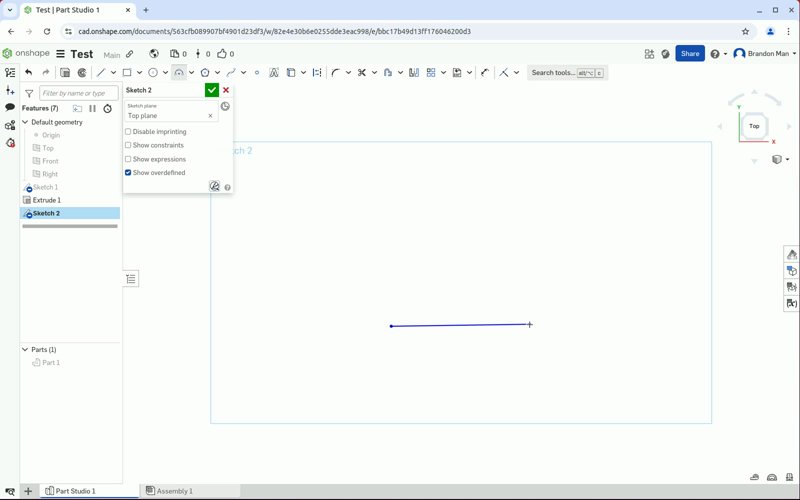
key_down(shift)
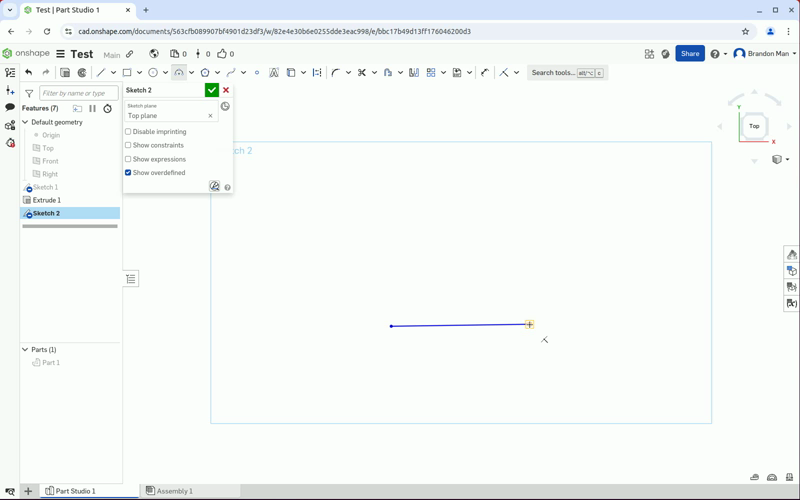
mouse_move(529, 241)
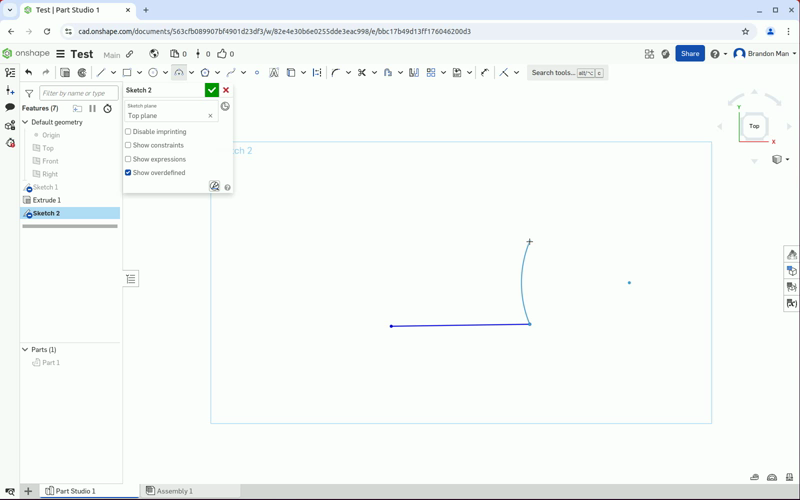
click(529, 241)
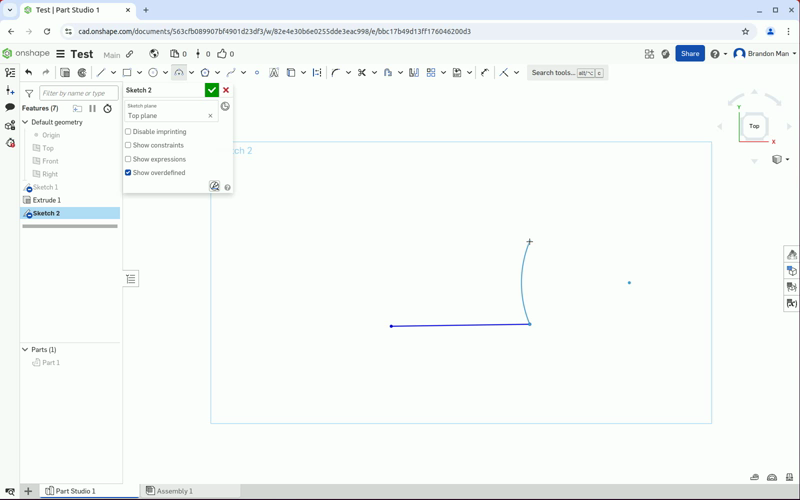
mouse_move(570, 282)
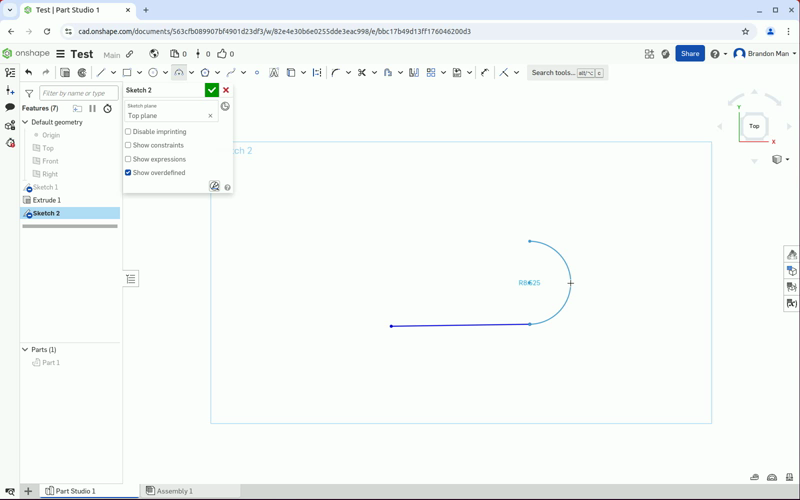
click(570, 282)
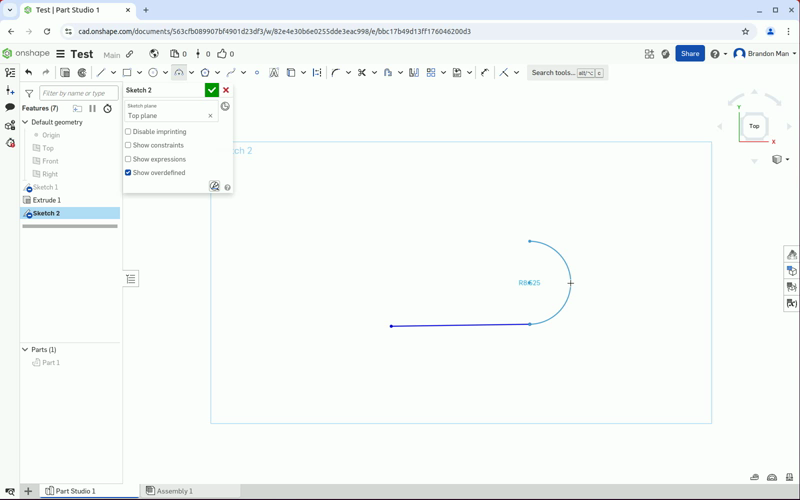
key_up(shift)
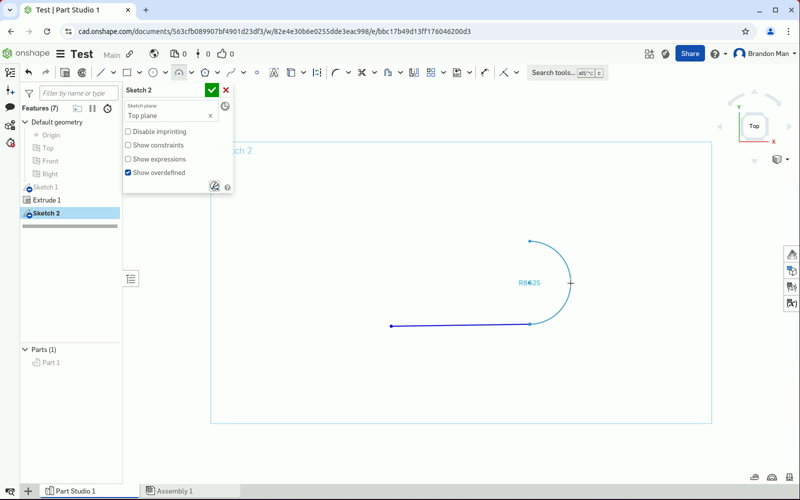
key(esc)
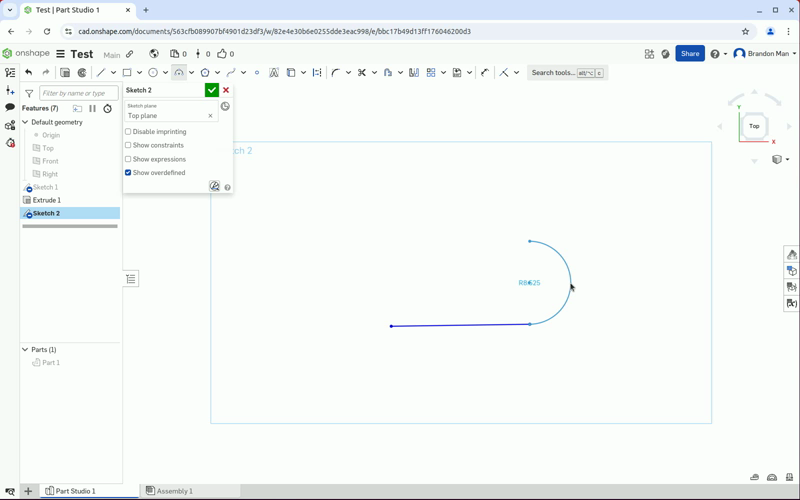
key(l)
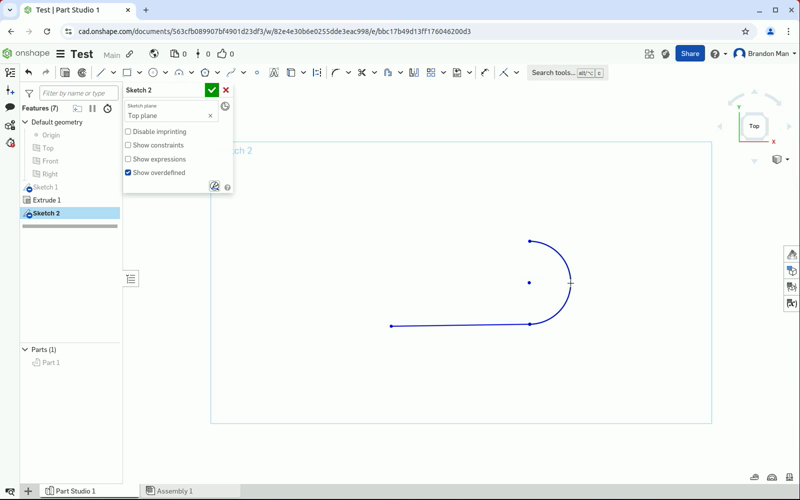
mouse_move(529, 241)
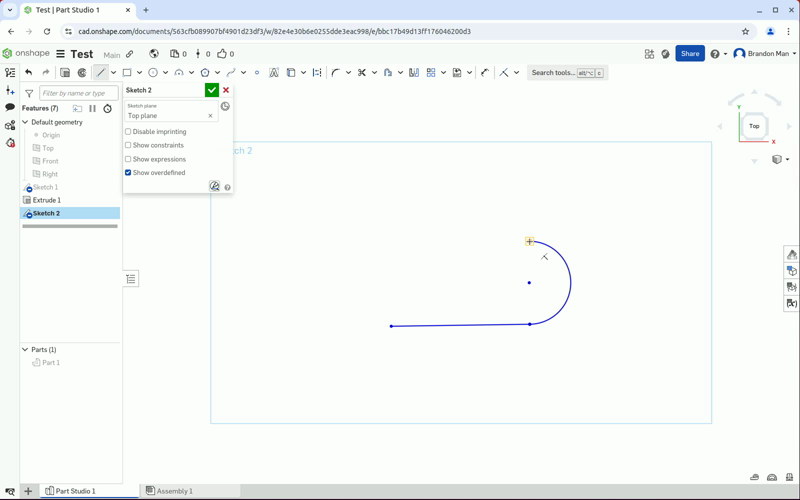
click(529, 241)
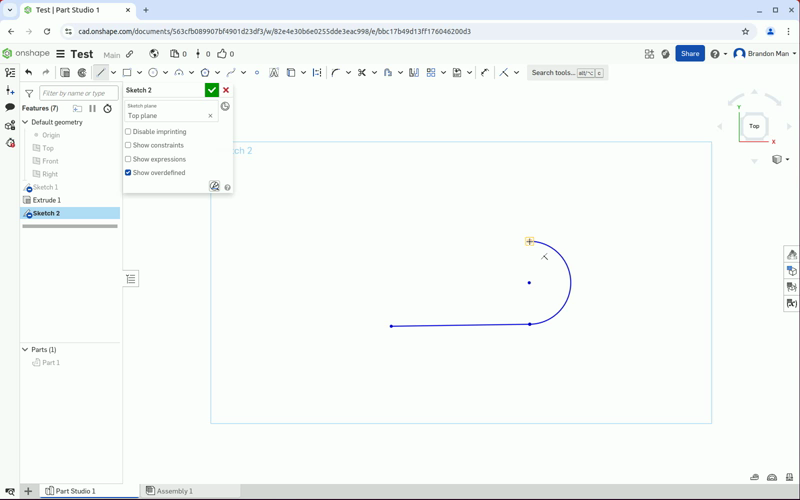
key_down(shift)
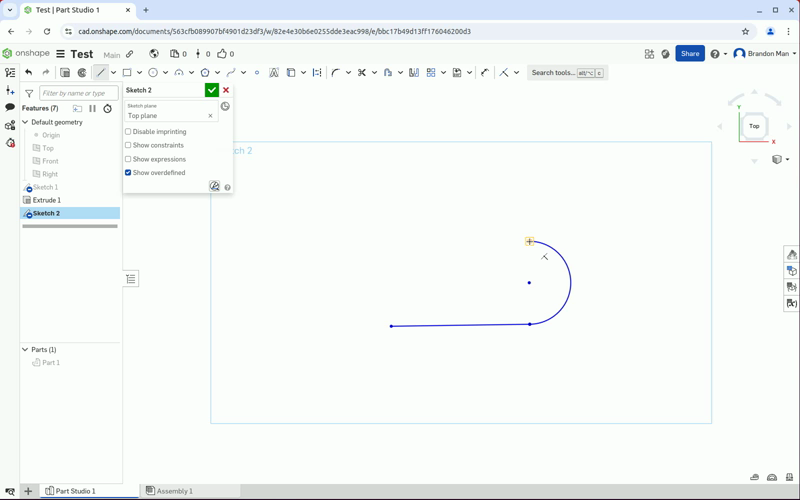
mouse_move(391, 241)
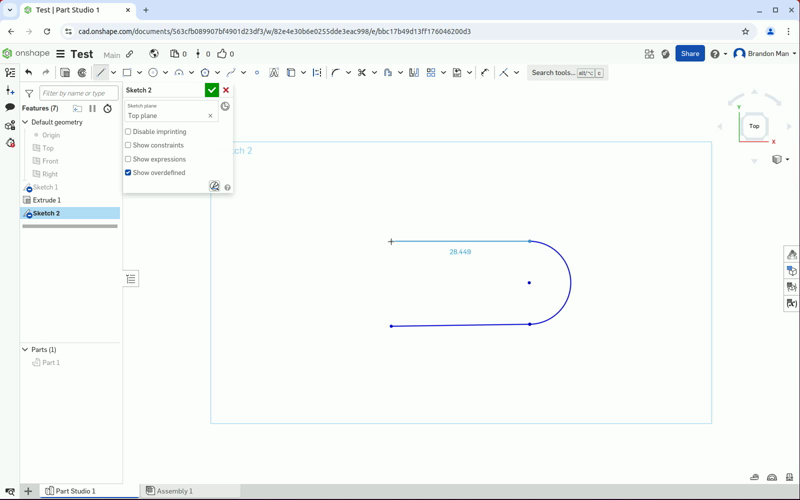
click(391, 241)
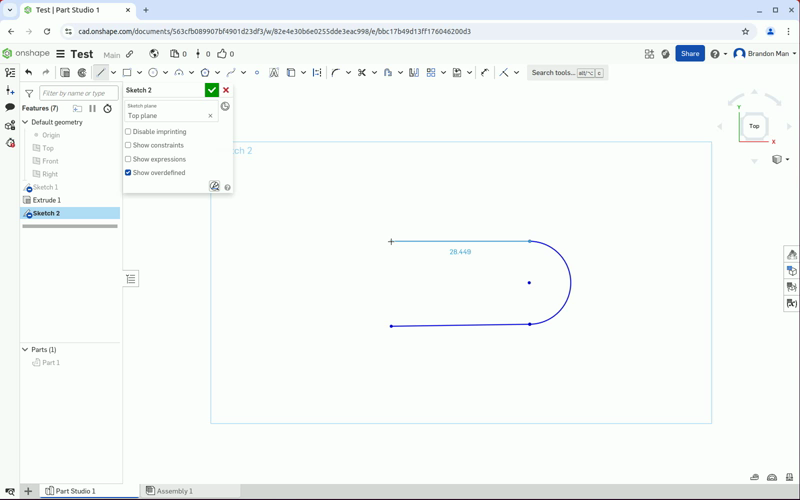
key_up(shift)
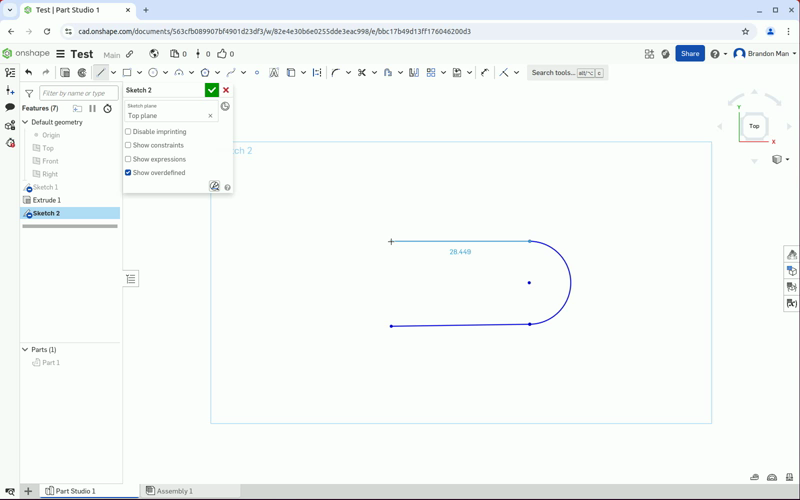
key(esc)
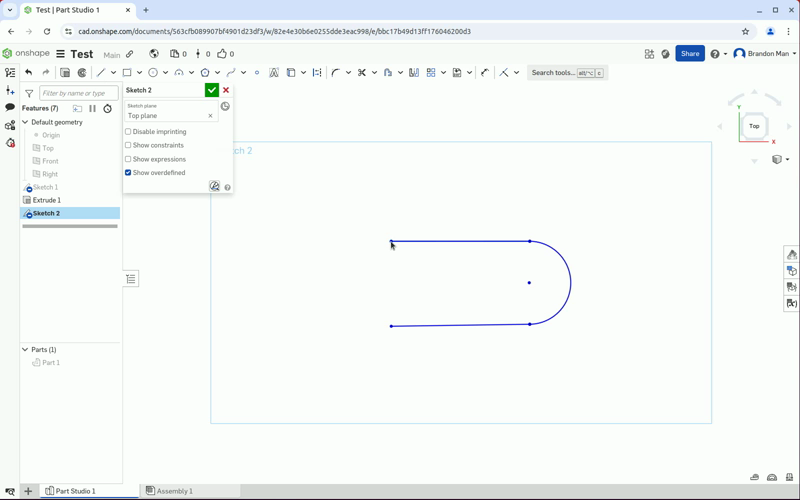
key(a)
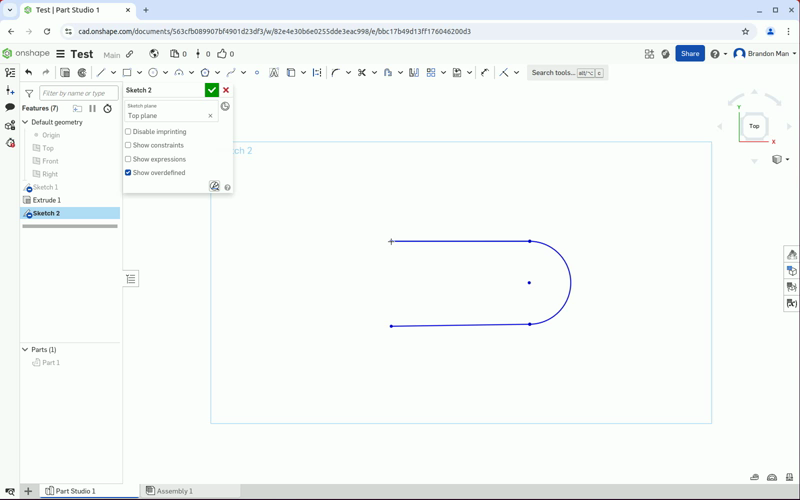
mouse_move(391, 241)
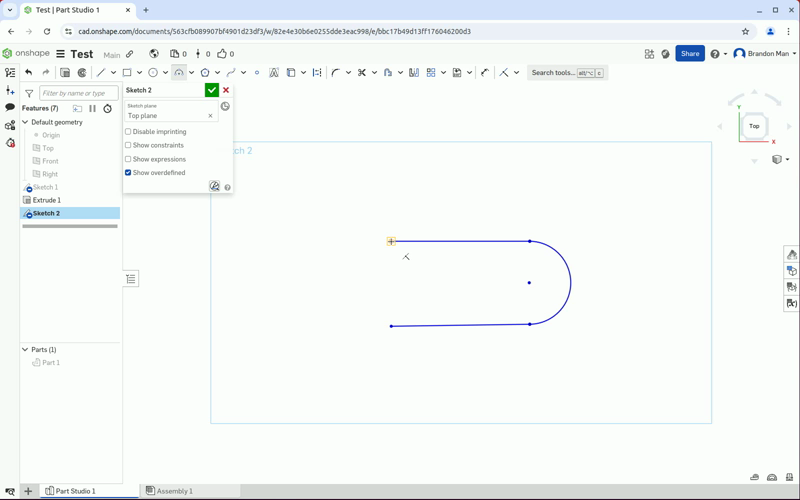
click(391, 241)
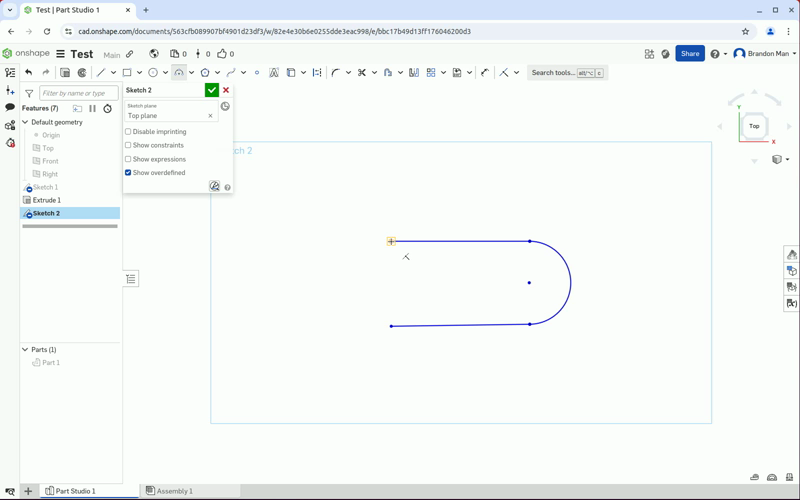
mouse_move(391, 326)
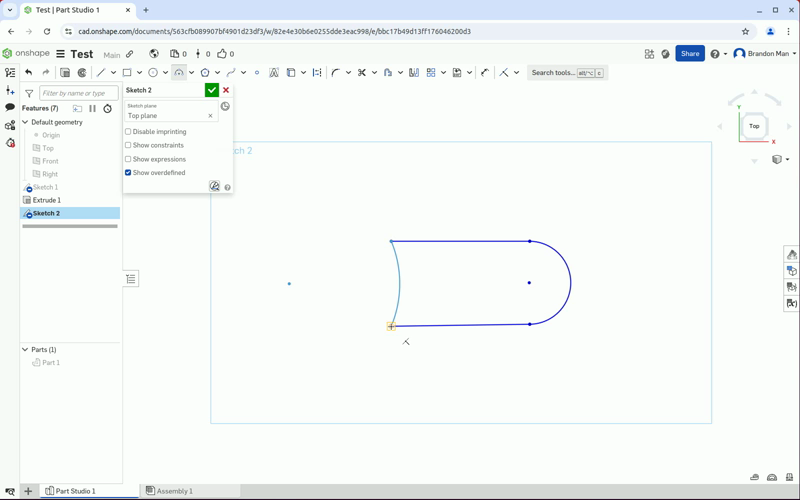
click(391, 326)
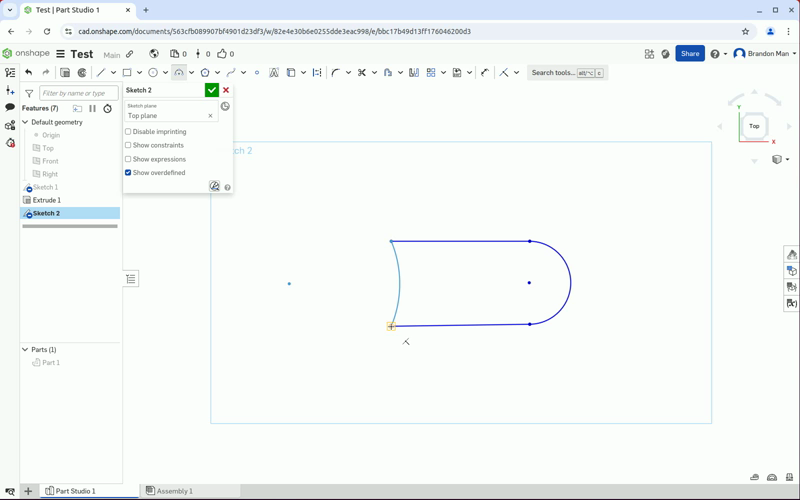
key_down(shift)
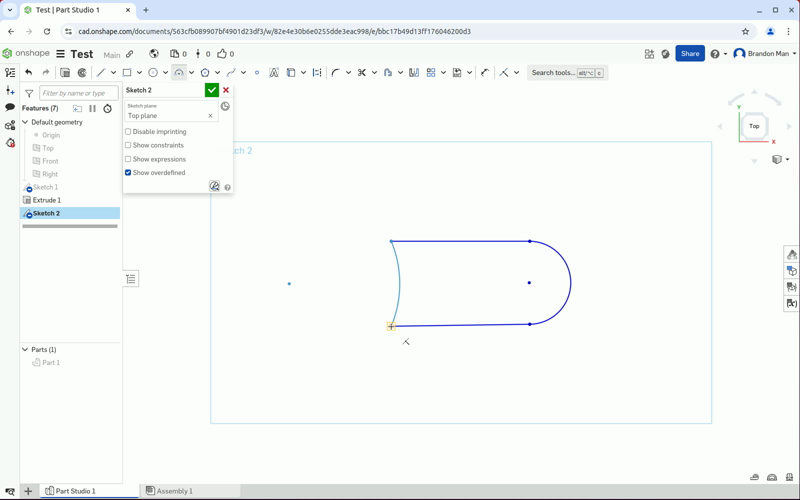
mouse_move(433, 283)
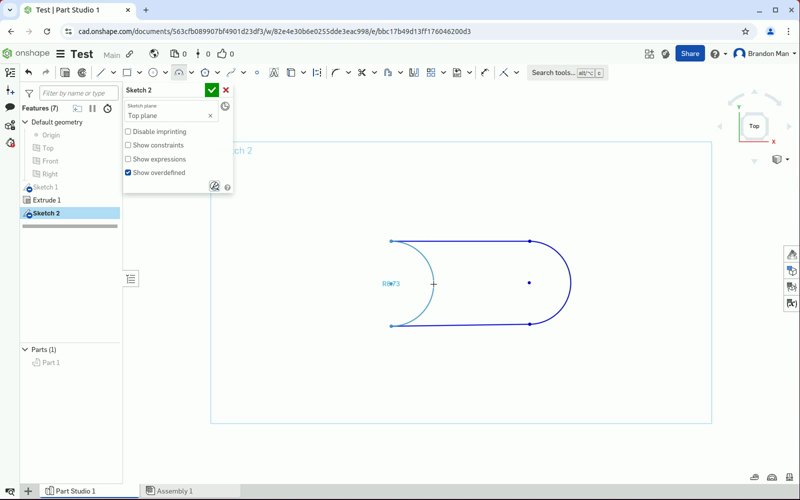
click(433, 283)
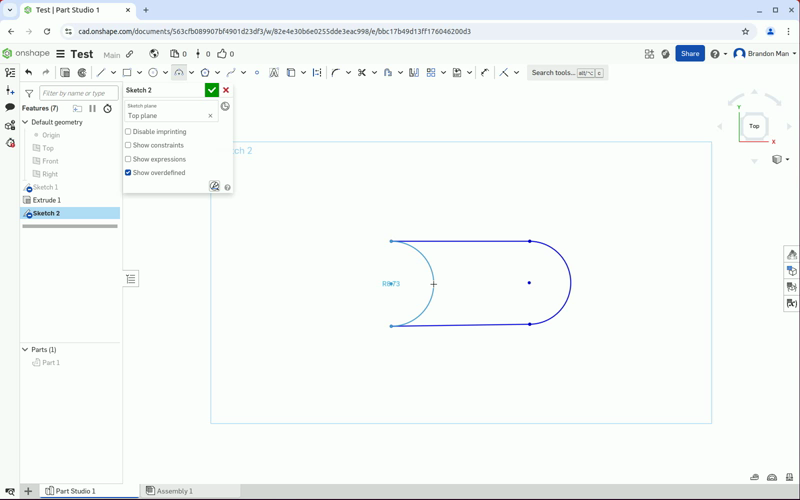
key_up(shift)
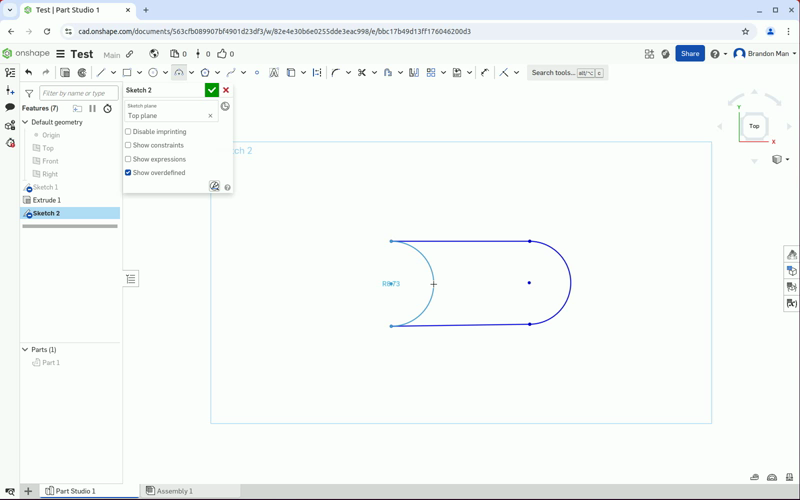
key(esc)
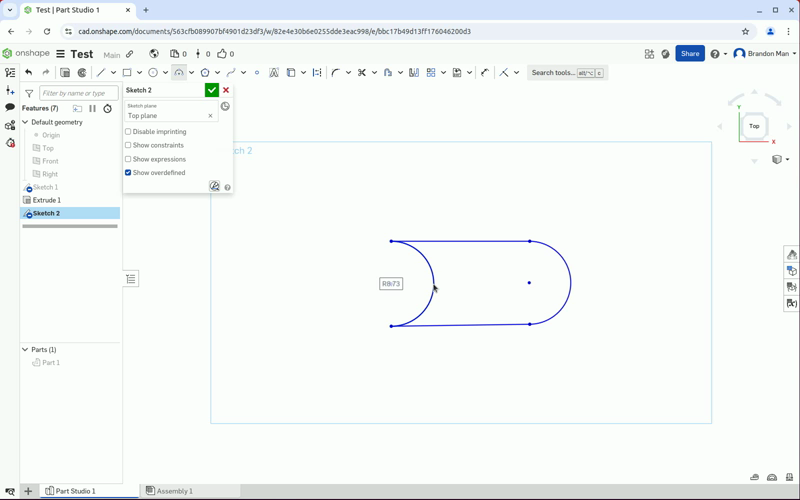
key(c)
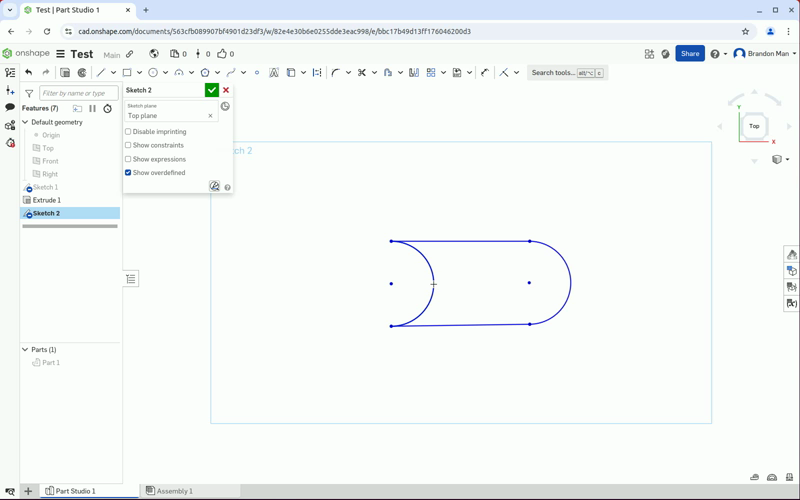
key_down(shift)
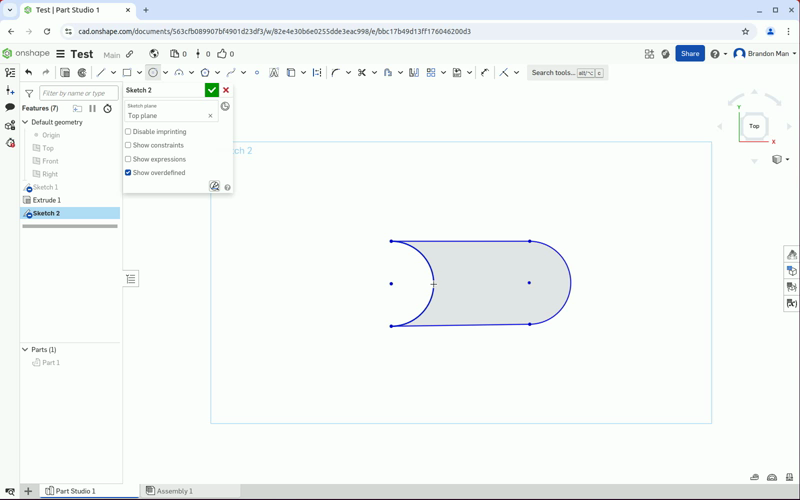
mouse_move(529, 282)
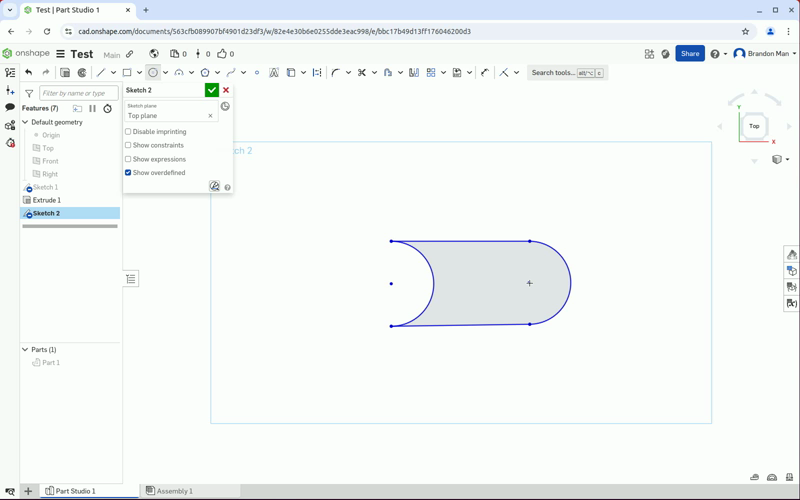
scroll(6)
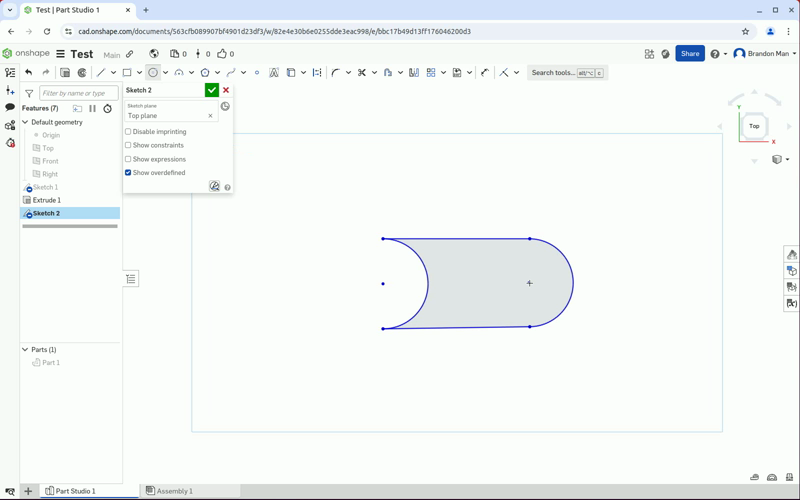
scroll(6)
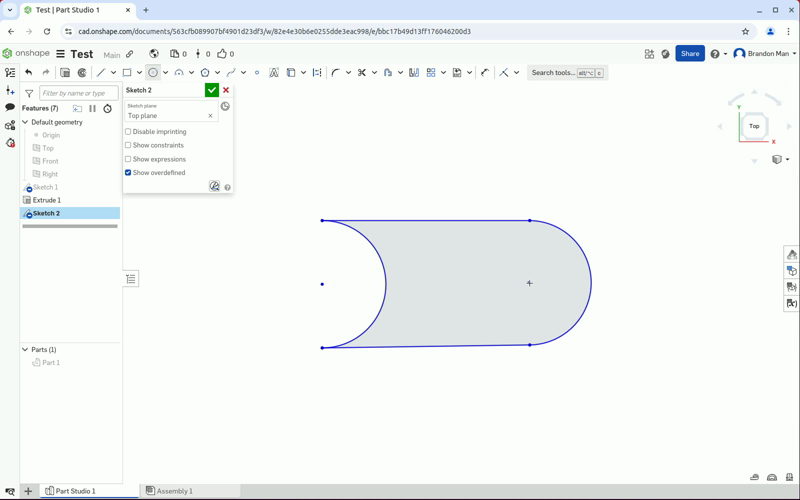
scroll(6)
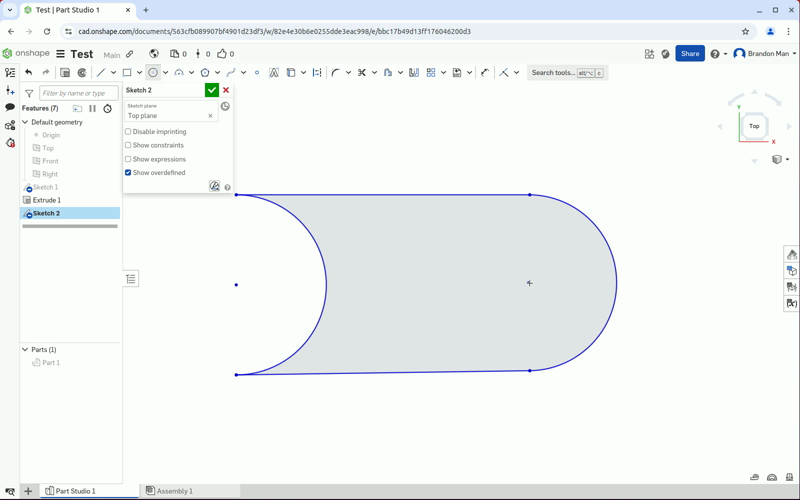
scroll(6)
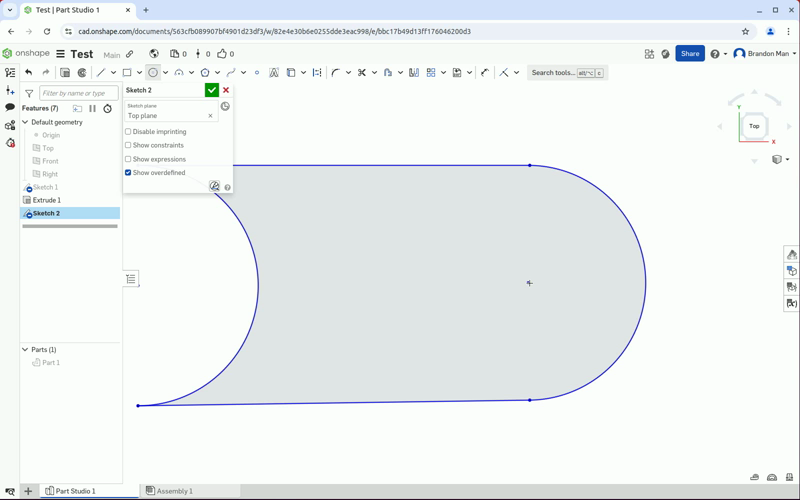
scroll(6)
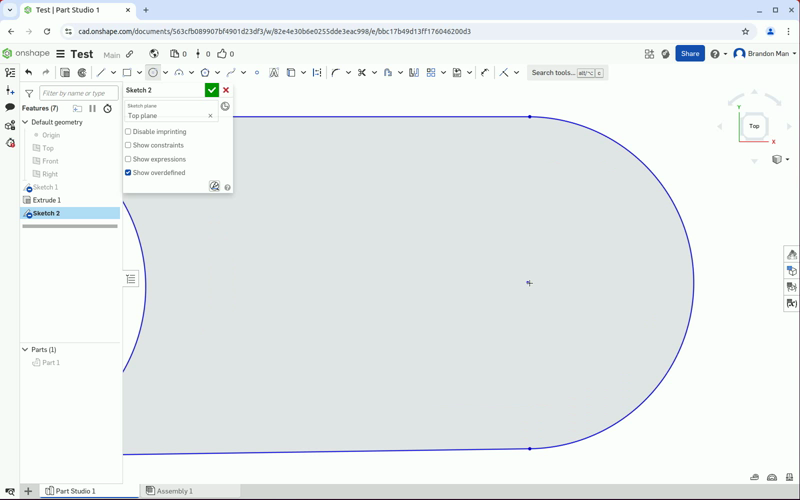
scroll(6)
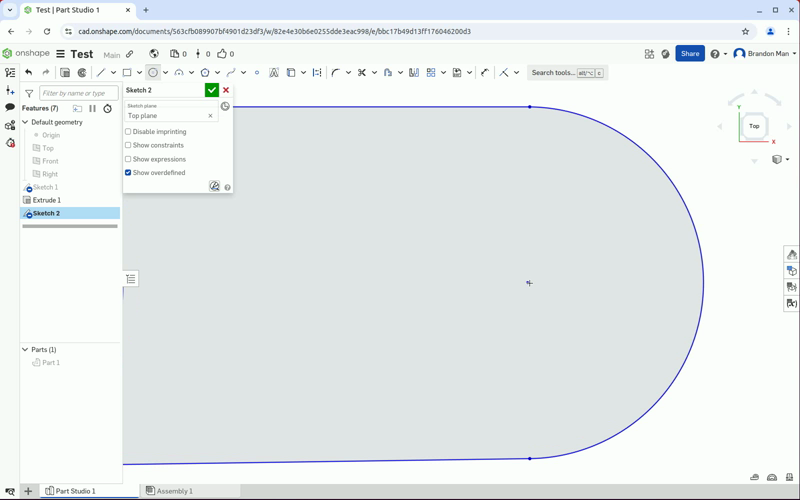
scroll(6)
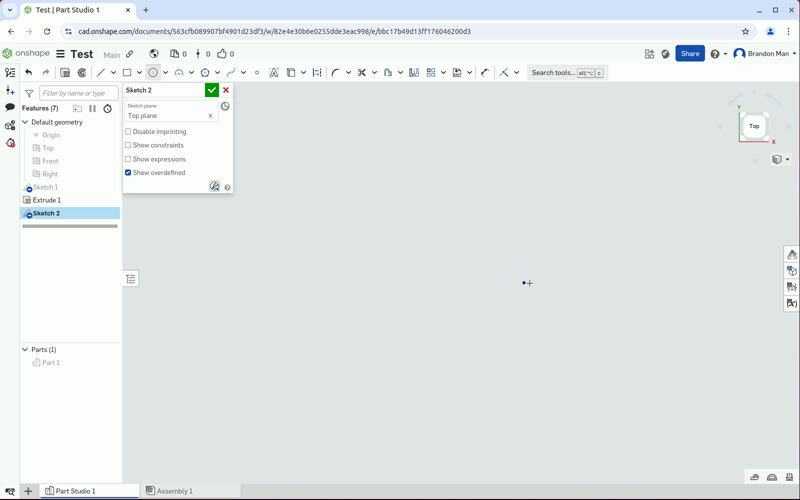
click(529, 282)
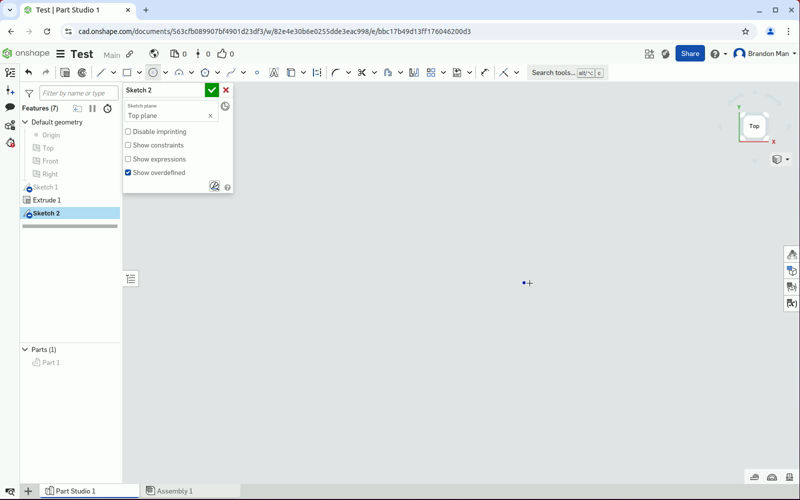
scroll(-6)
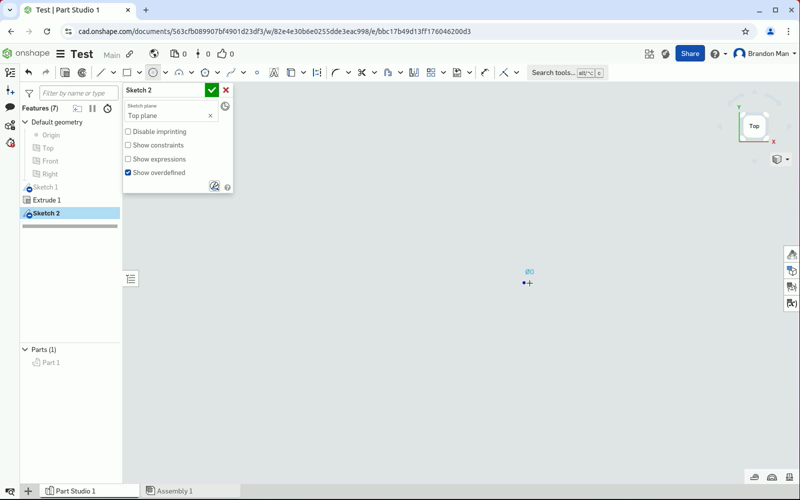
scroll(-6)
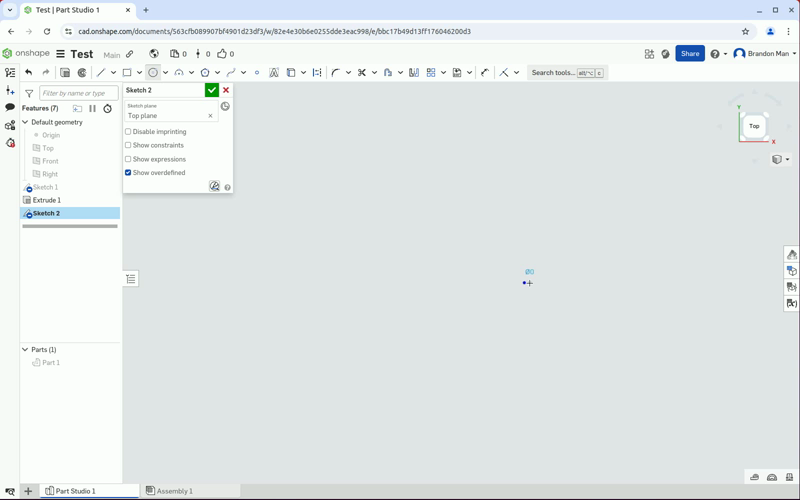
scroll(-6)
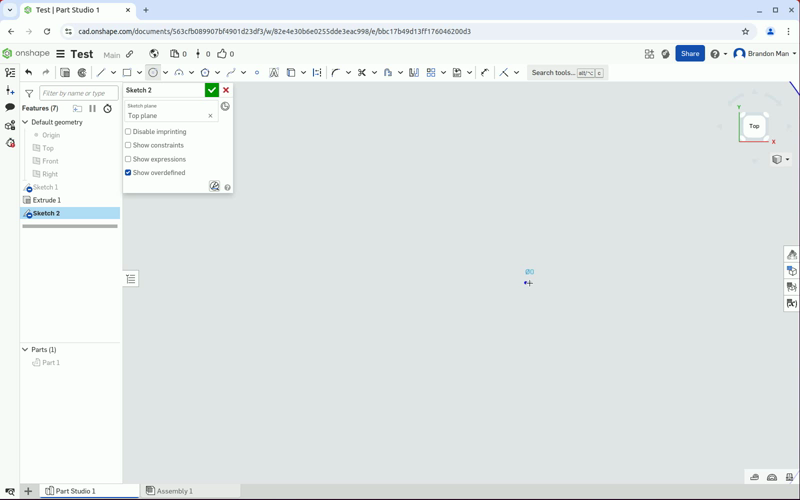
scroll(-6)
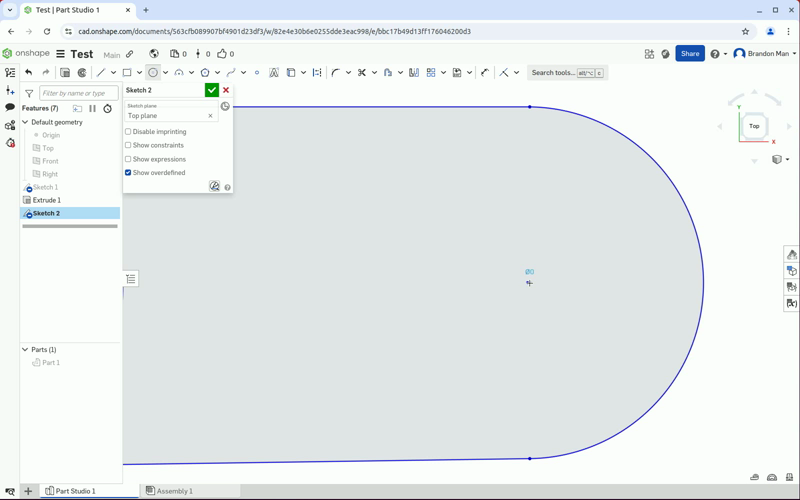
scroll(-6)
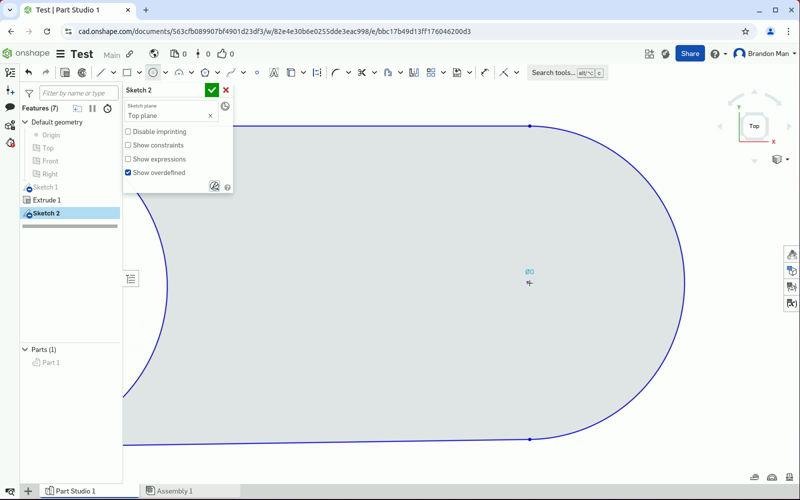
scroll(-6)
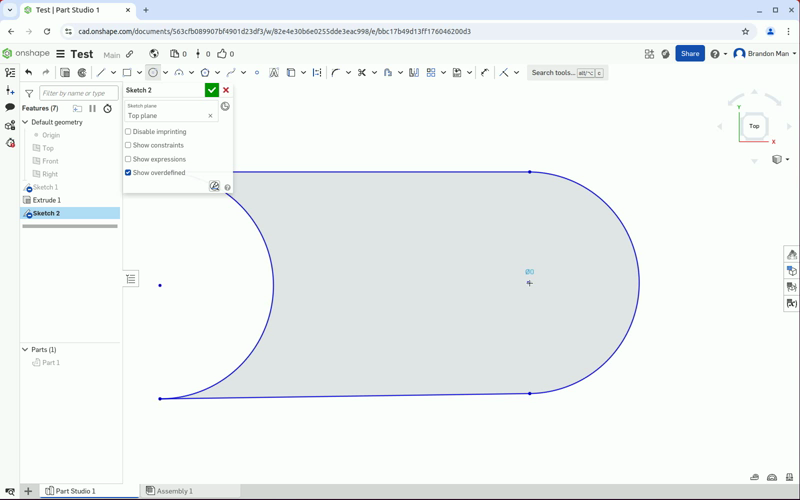
scroll(-6)
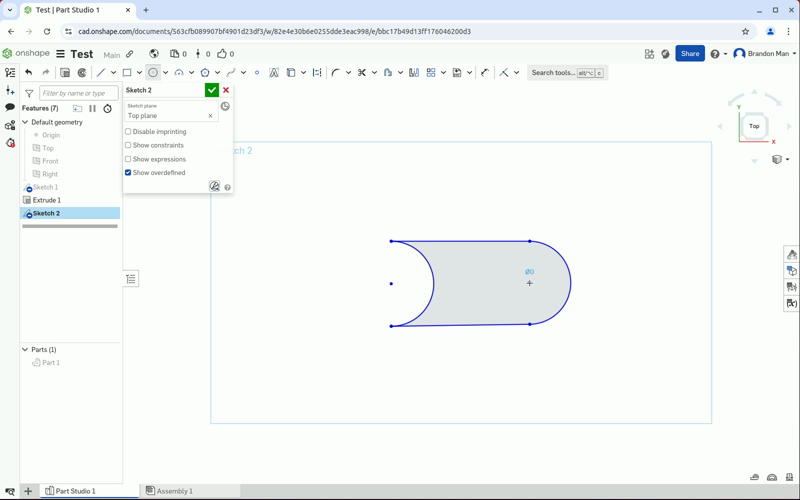
key_up(shift)
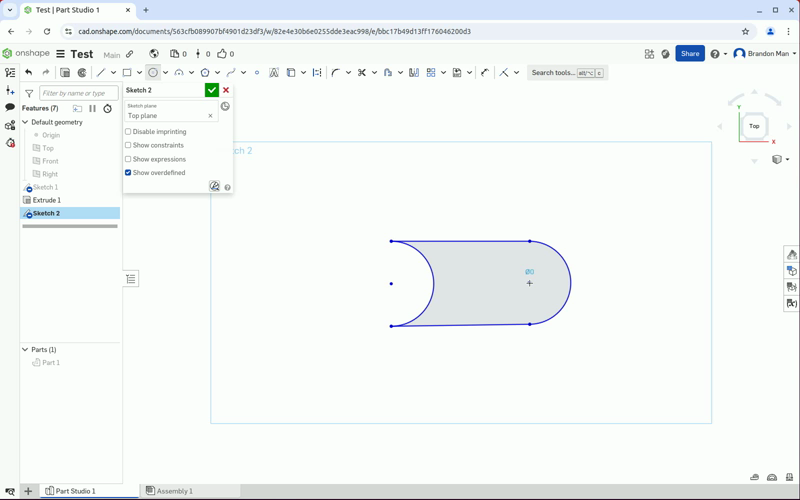
mouse_move(554, 282)
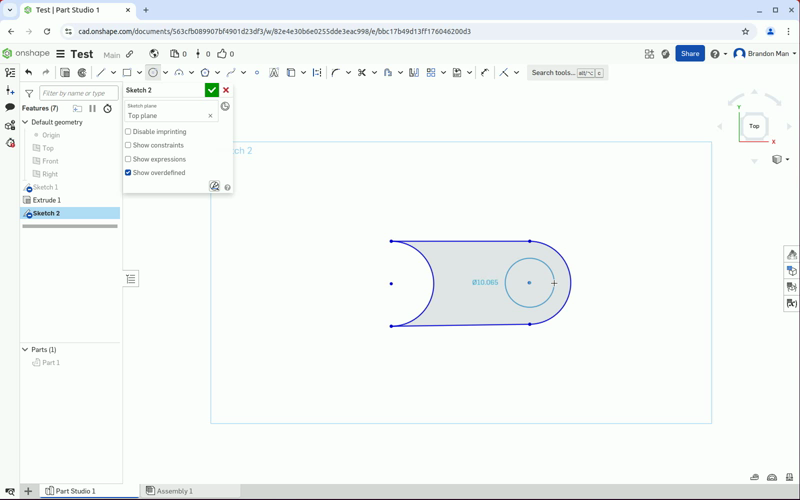
click(554, 282)
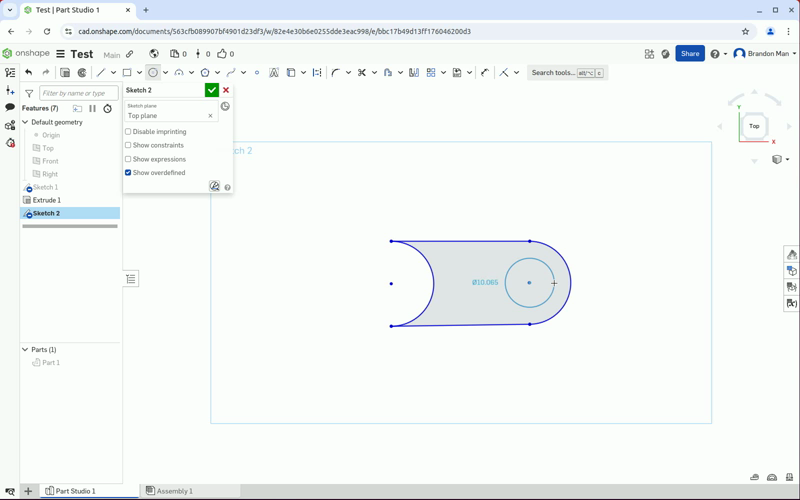
key(esc)
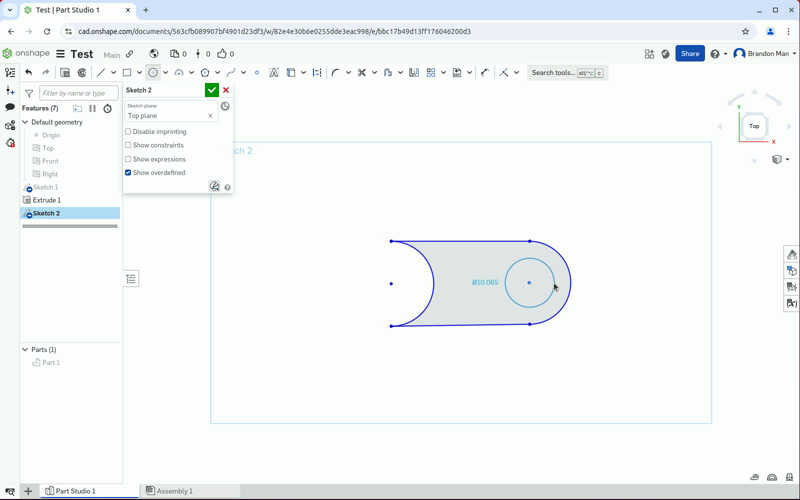
mouse_move(476, 303)
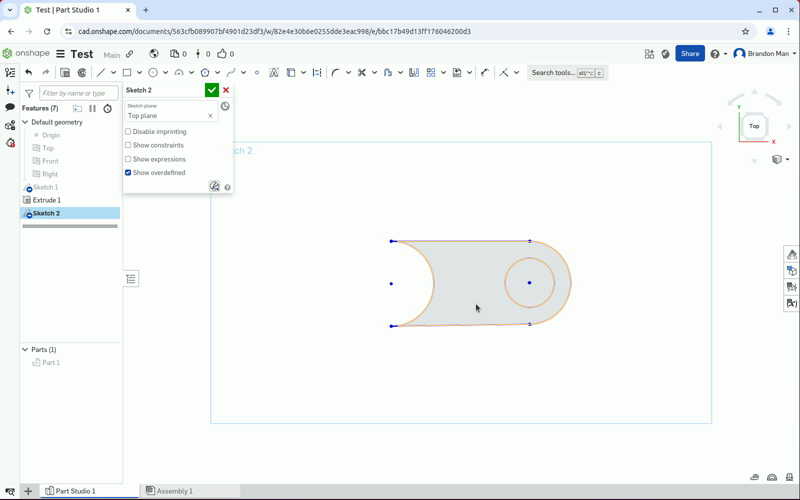
click(476, 303)
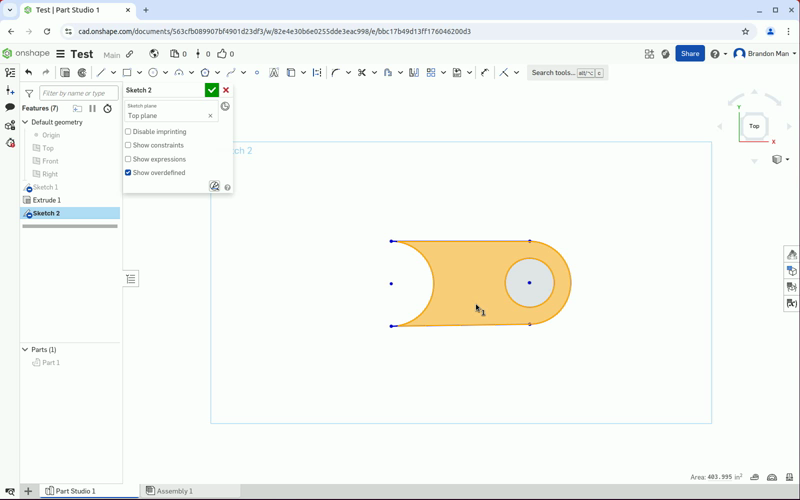
mouse_move(73, 352)
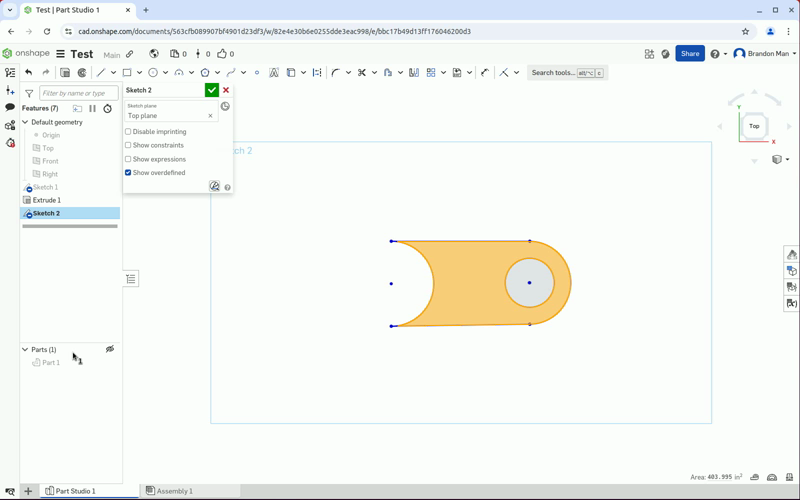
key(shift+y)
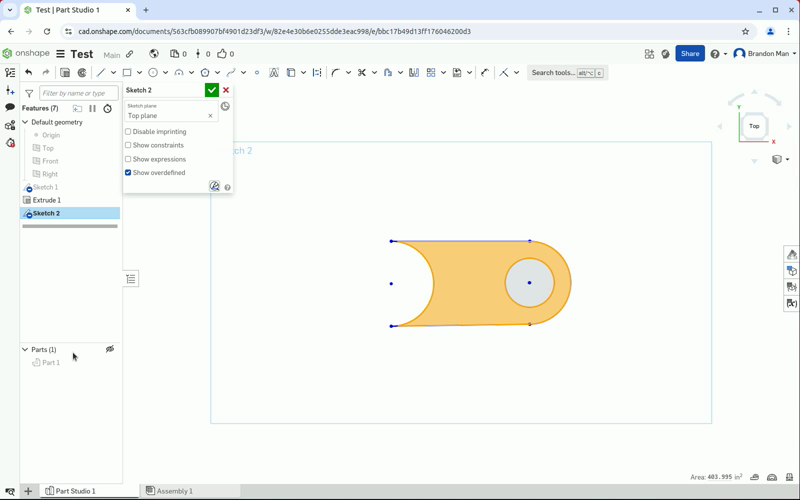
key(shift+e)
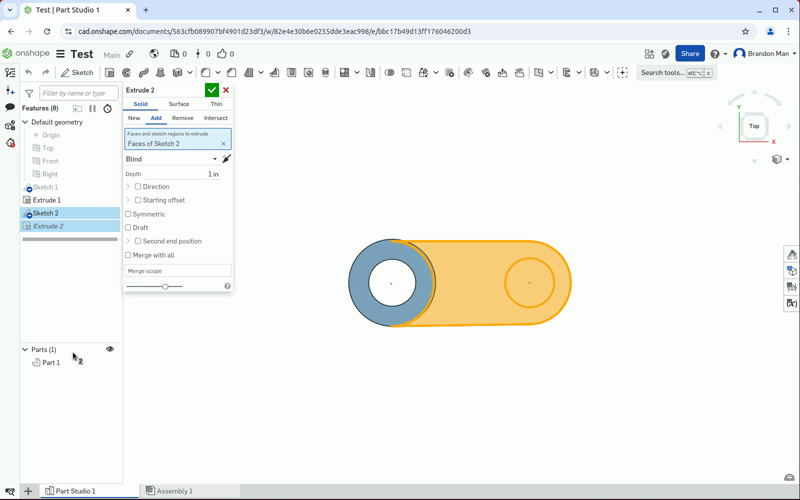
mouse_move(143, 106)
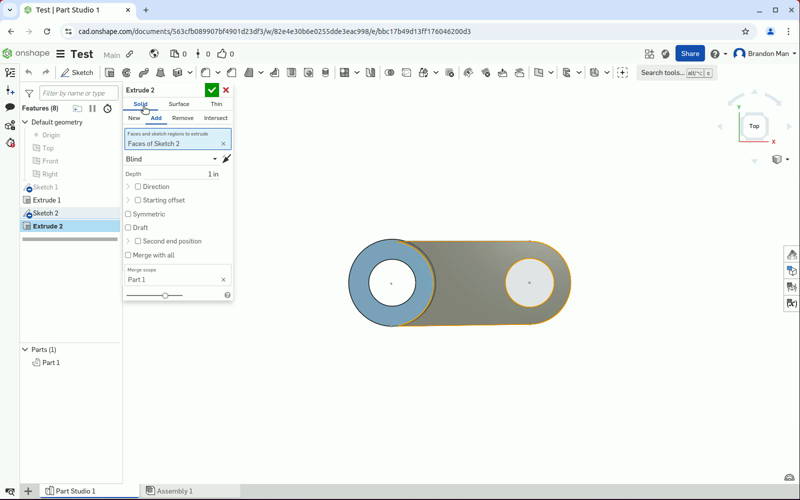
click(143, 106)
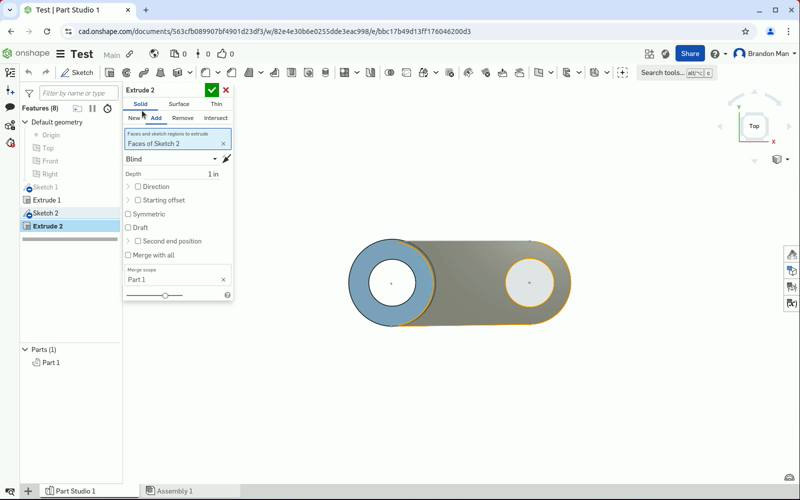
mouse_move(137, 120)
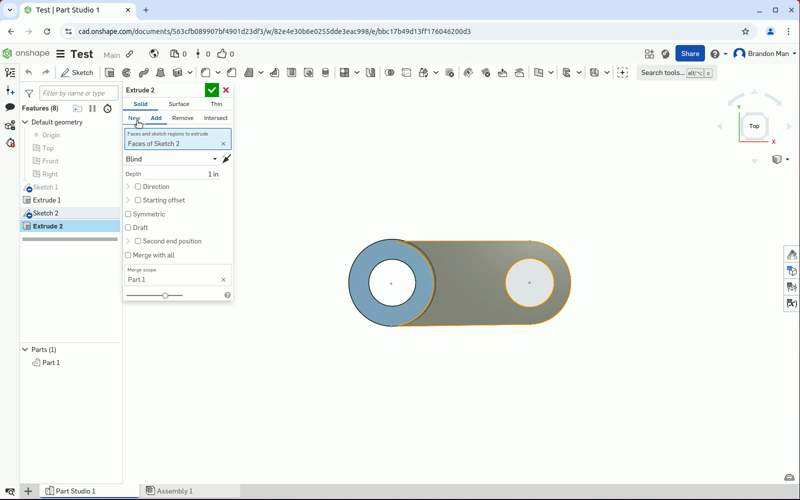
click(137, 120)
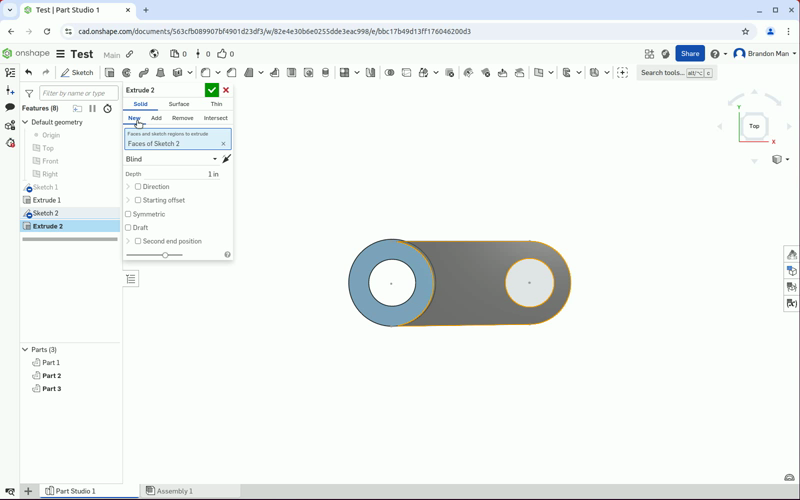
key(tab, 4)
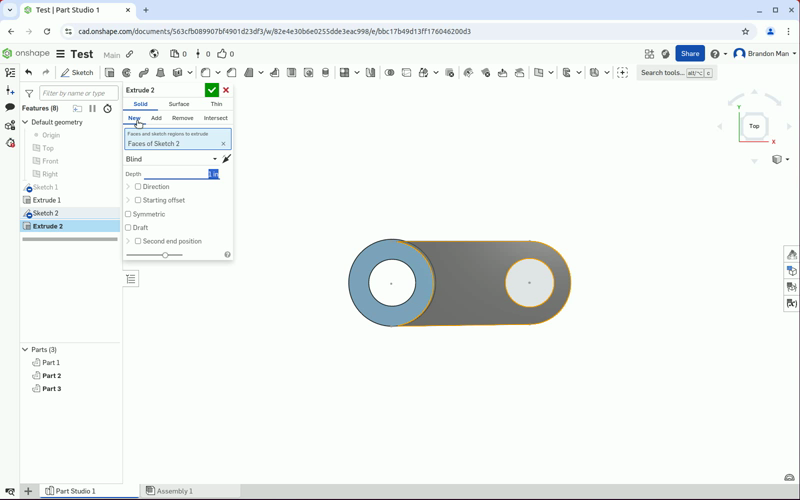
text(7.703)
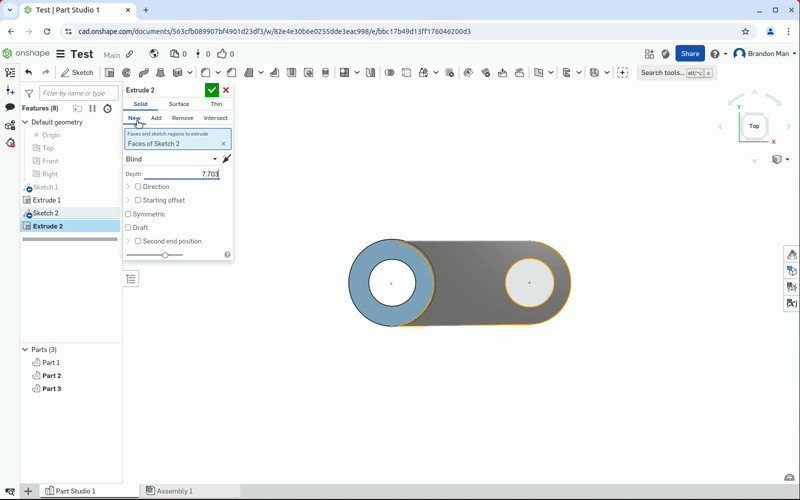
key(enter)
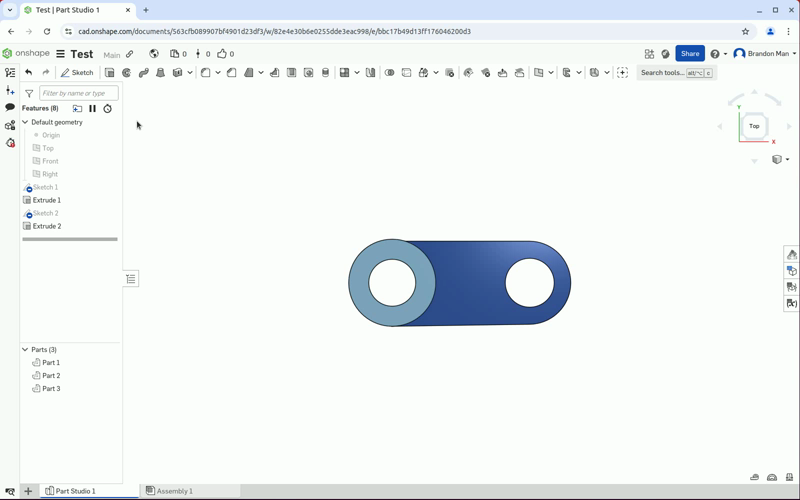
key(shift+h)
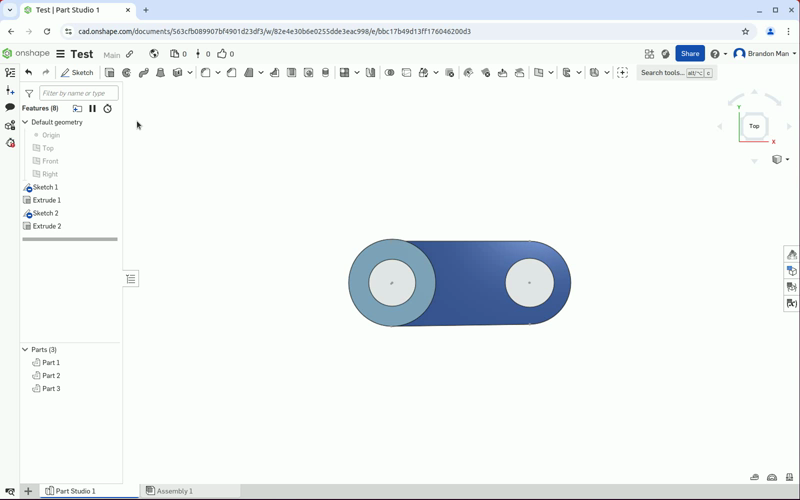
key(shift+h)
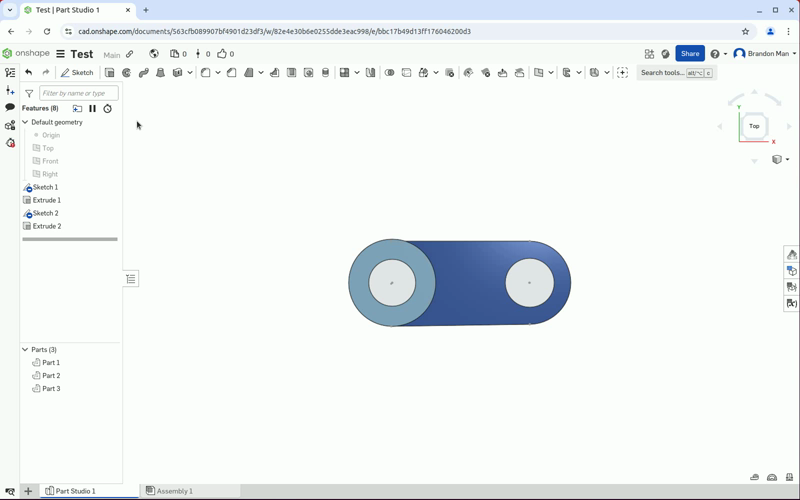
key(shift+7)
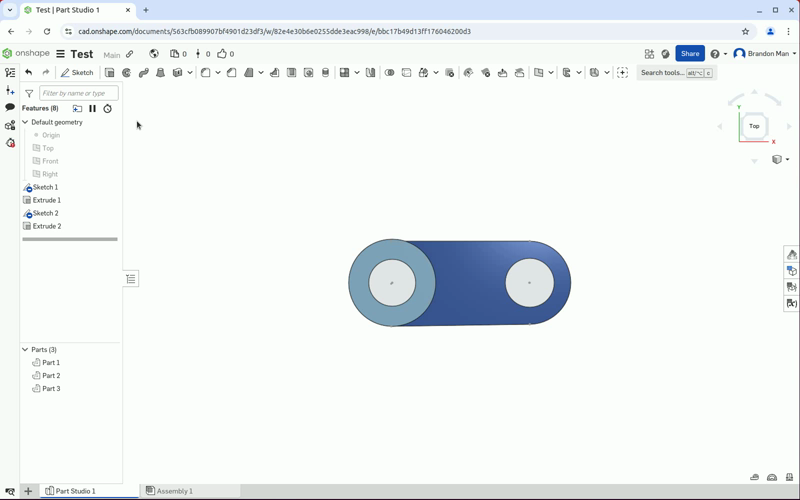
key(up, 3)
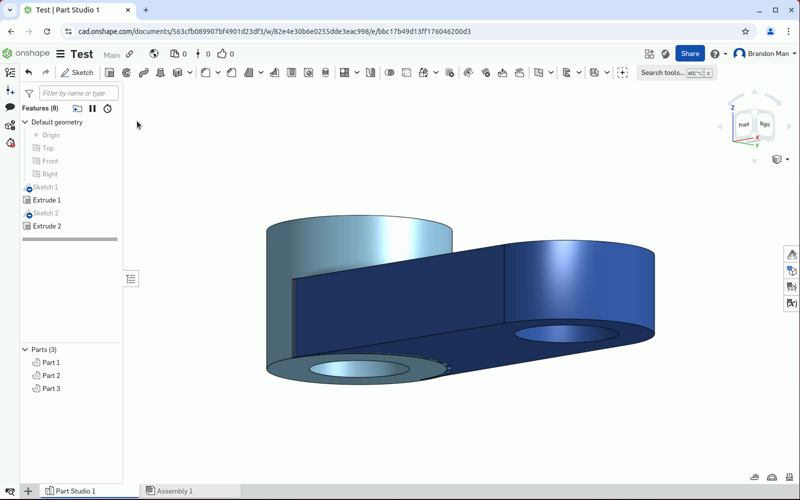
key(left, 3)
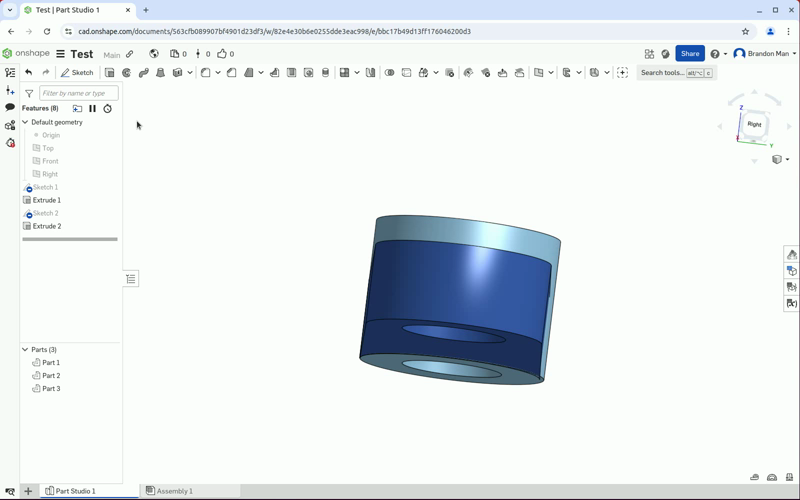
key(right, 3)
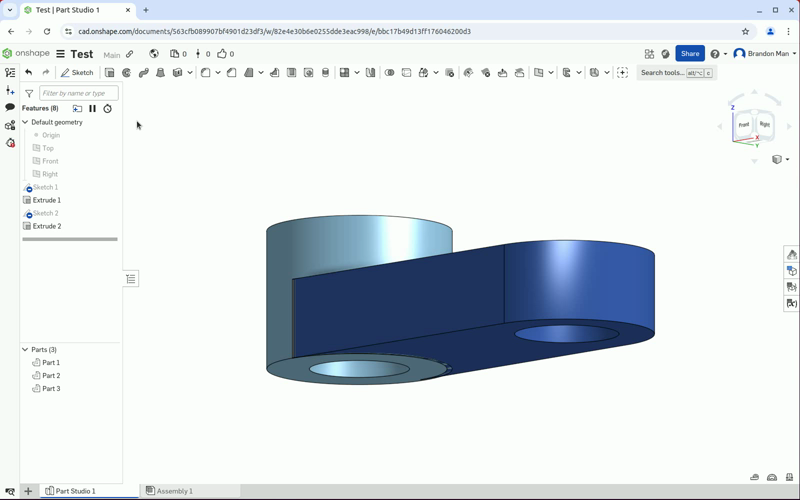
key(down, 3)
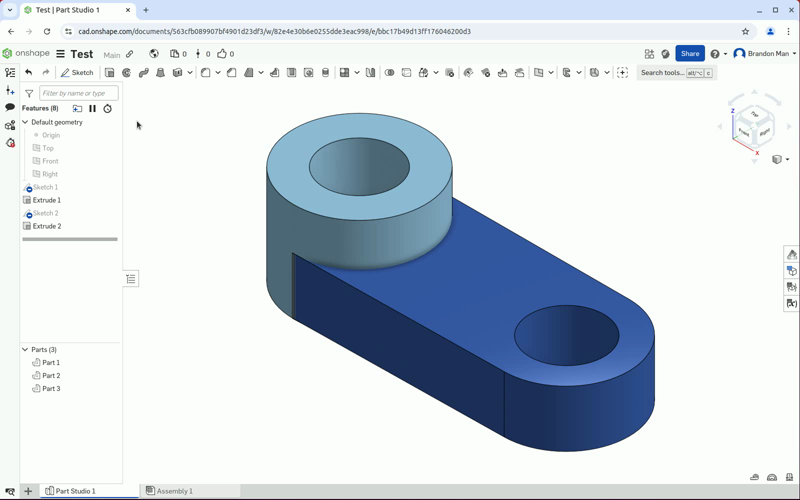
mouse_move(73, 189)
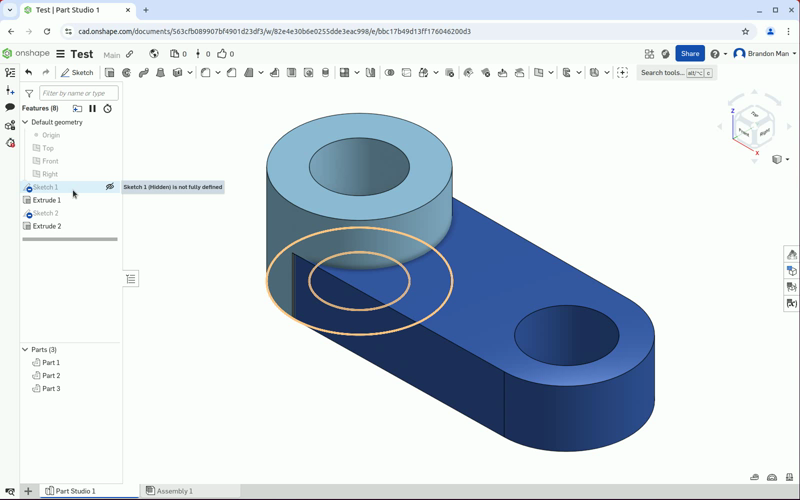
click(73, 189)